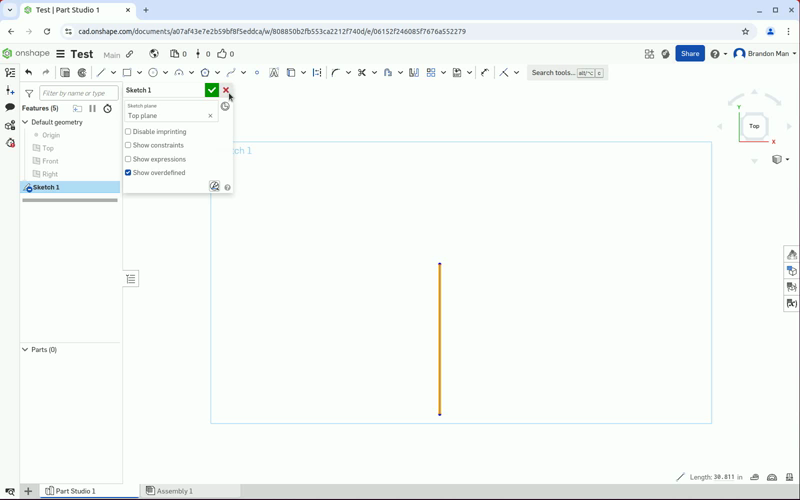
key(shift+h)
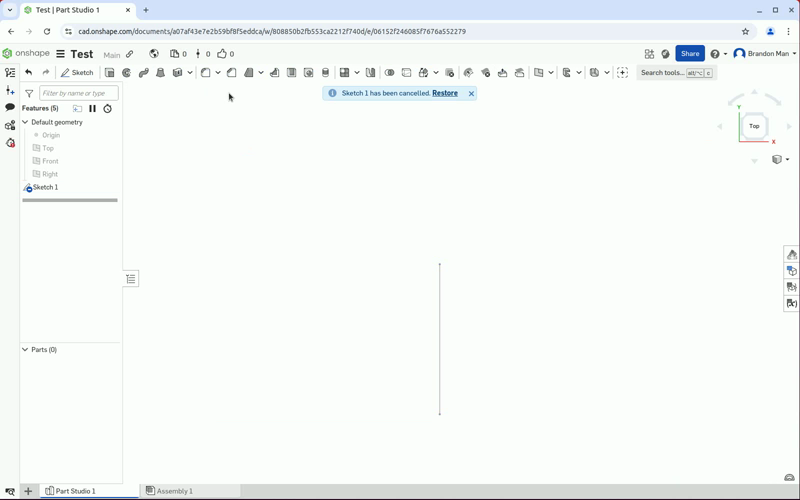
key(shift+s)
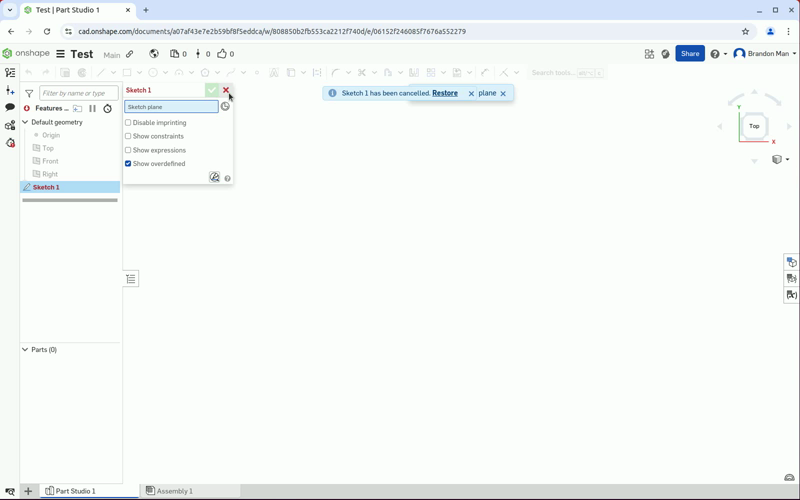
mouse_move(73, 150)
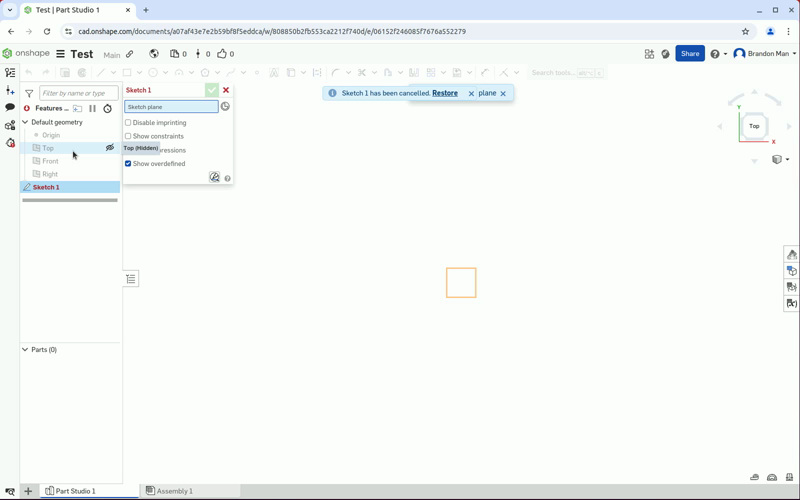
click(73, 150)
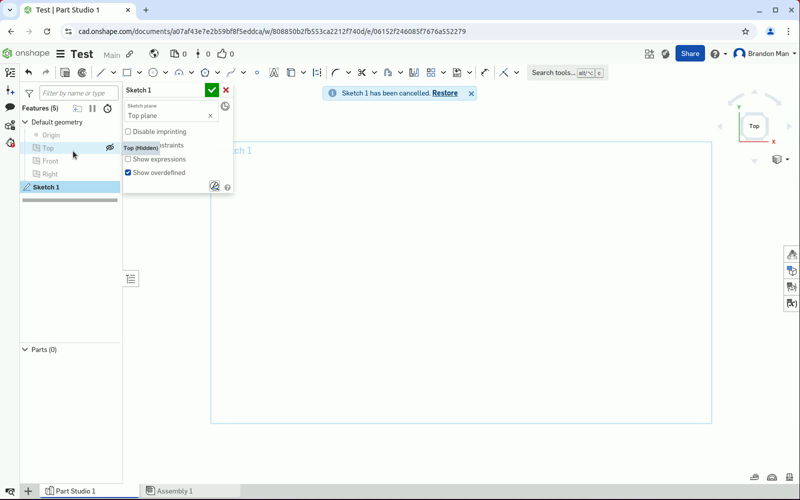
mouse_move(73, 352)
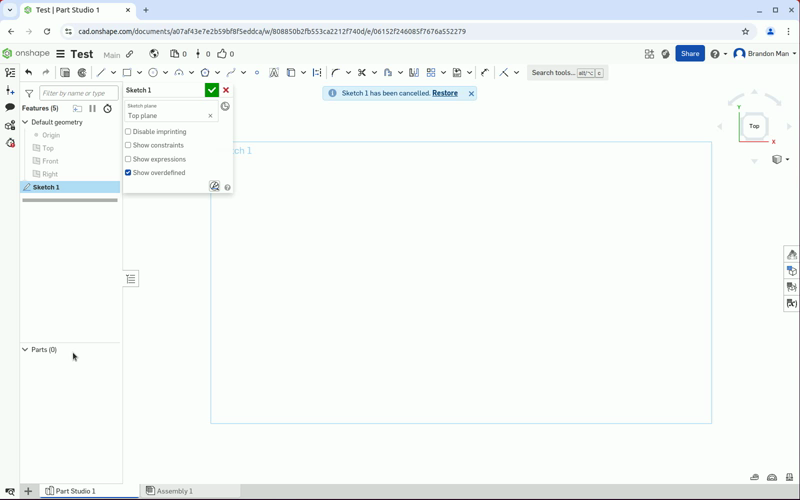
key(y)
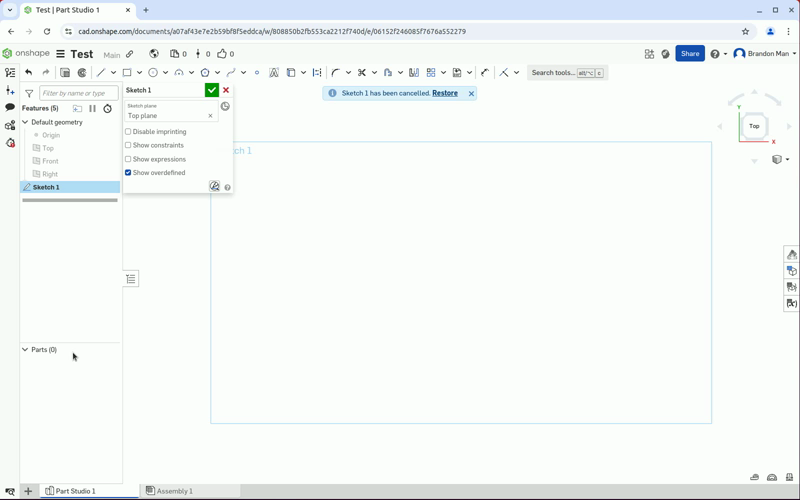
key(l)
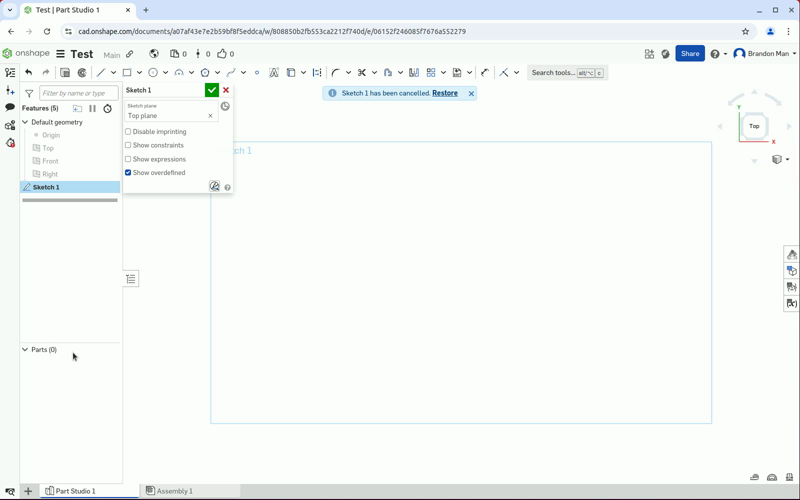
key_down(shift)
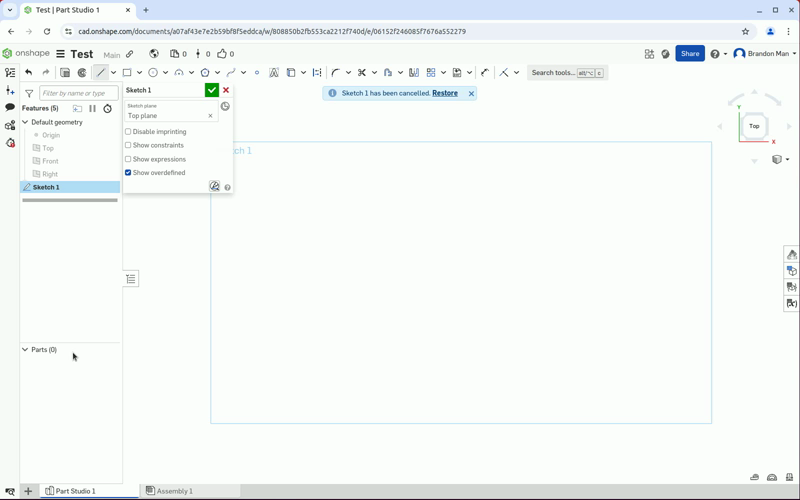
mouse_move(404, 339)
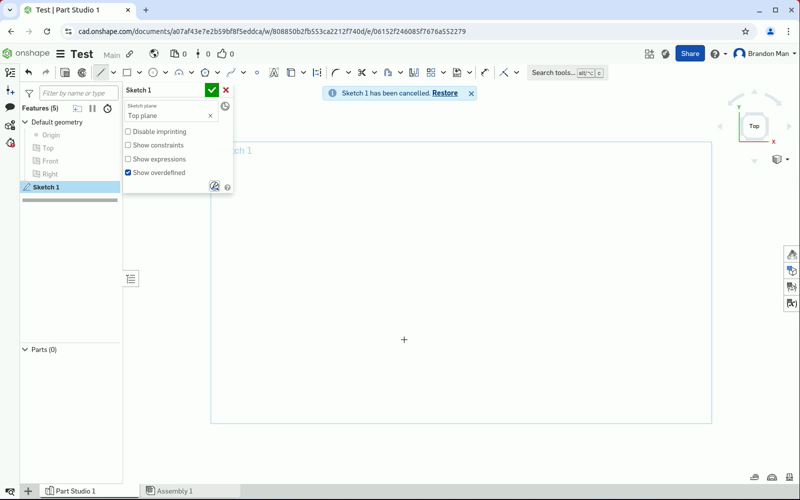
click(404, 339)
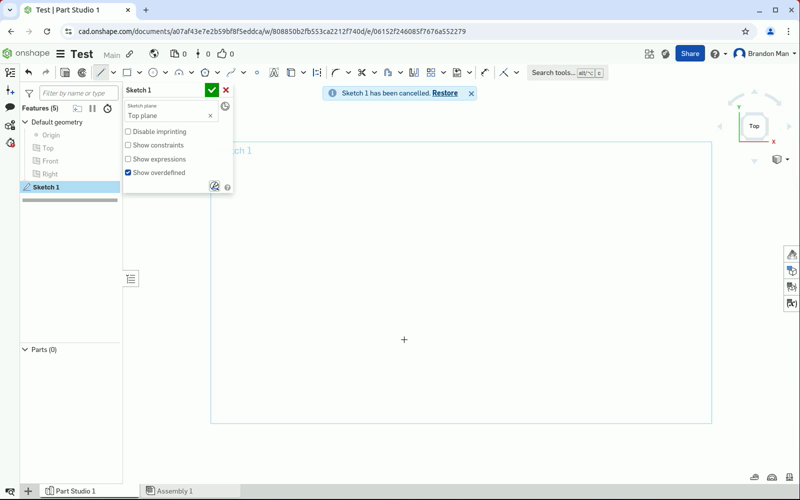
key_up(shift)
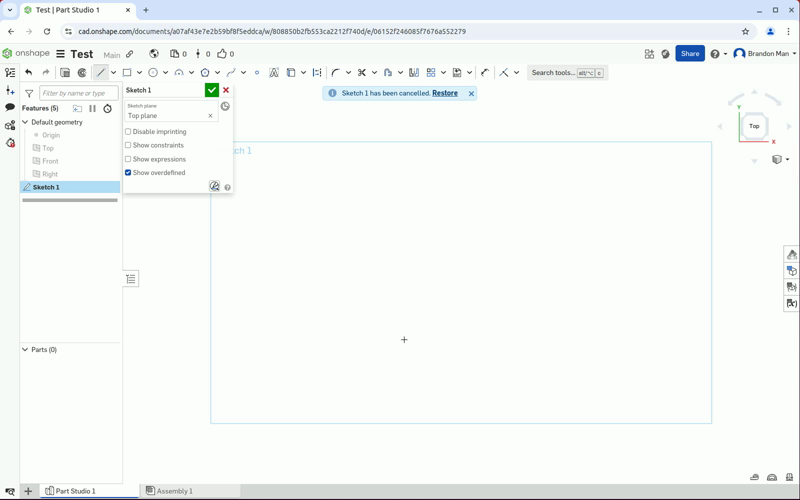
key_down(shift)
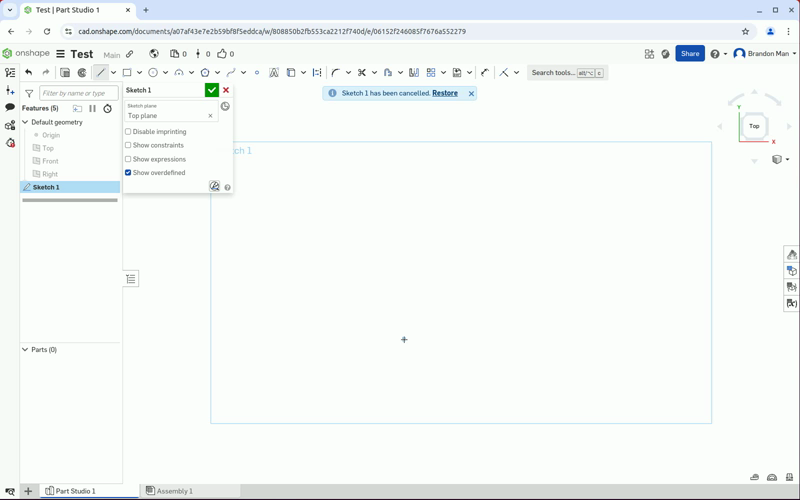
mouse_move(516, 339)
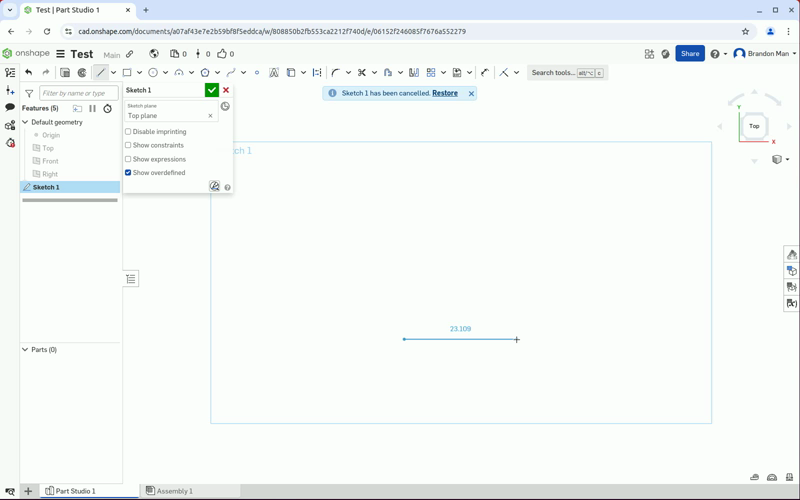
click(516, 339)
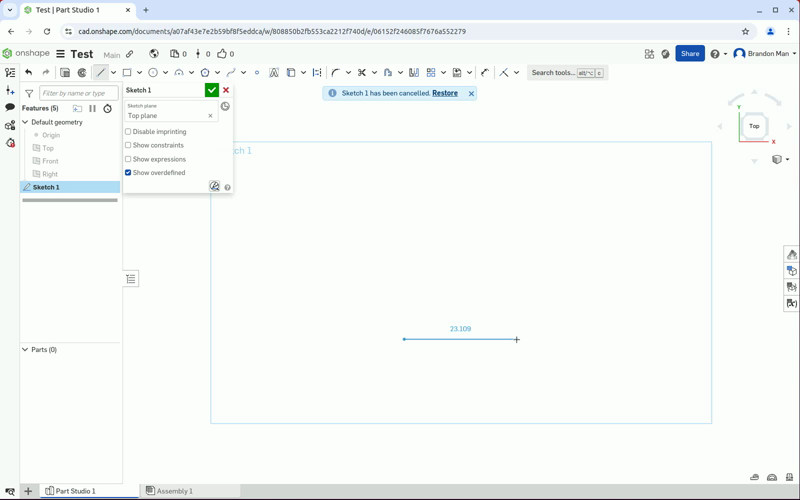
key_up(shift)
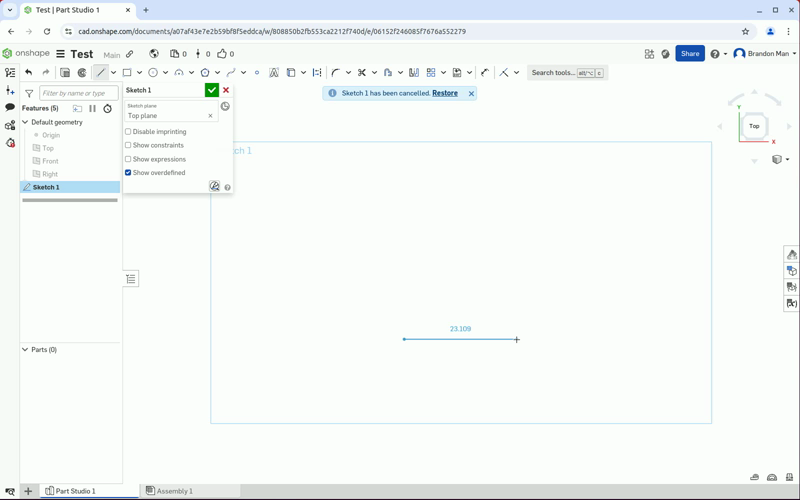
key_down(shift)
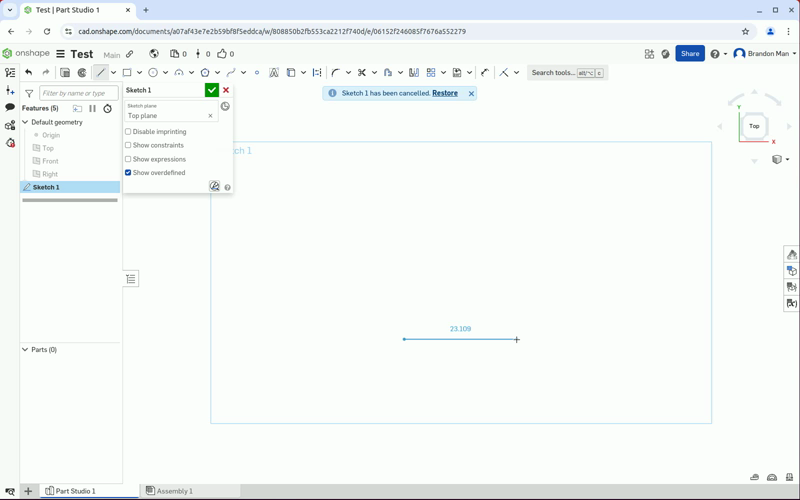
mouse_move(516, 226)
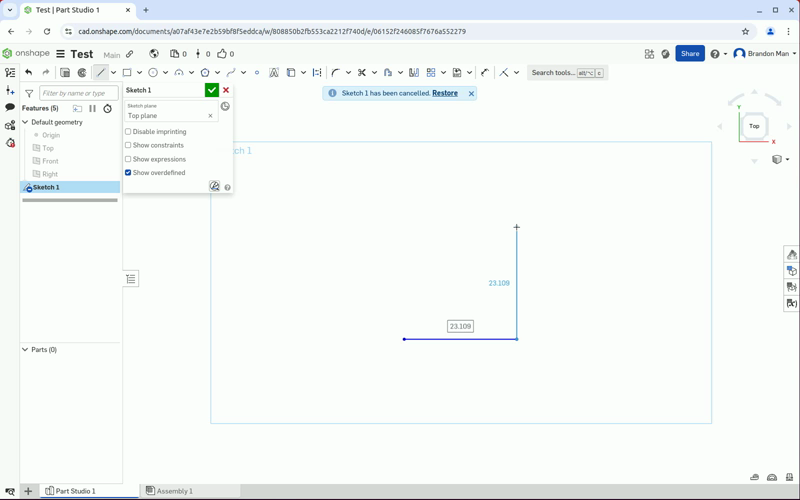
click(516, 226)
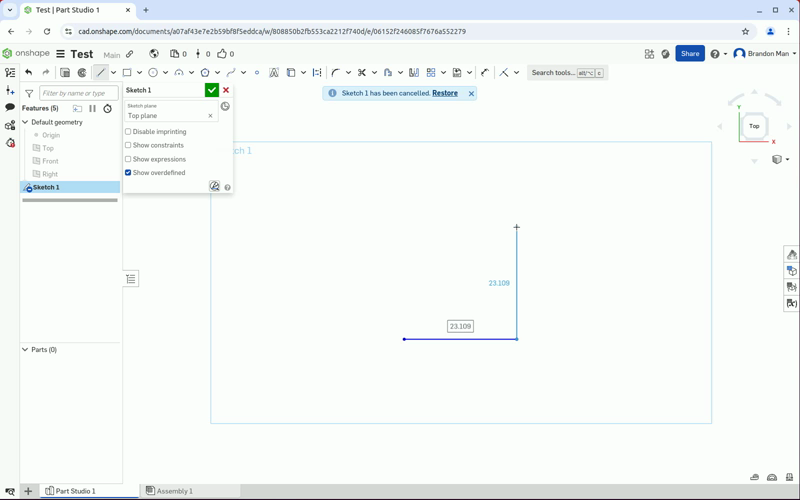
key_up(shift)
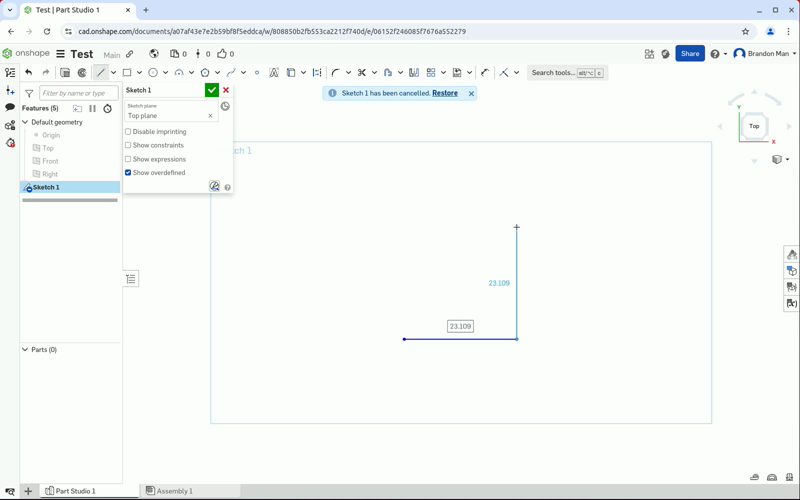
key_down(shift)
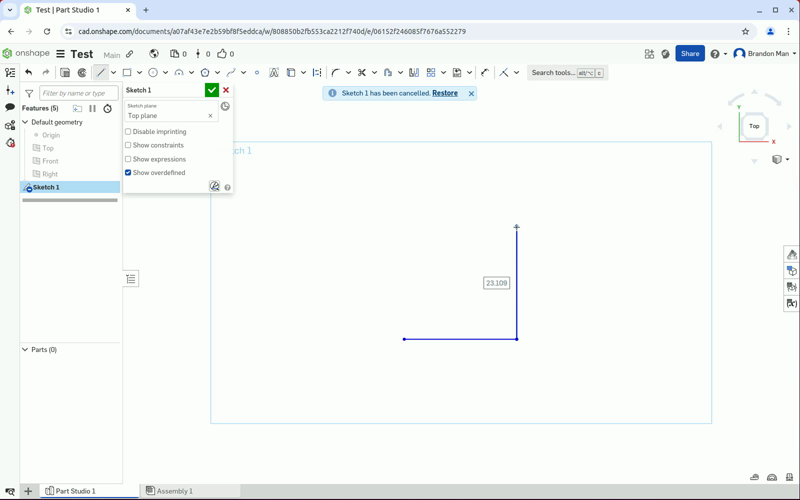
mouse_move(404, 226)
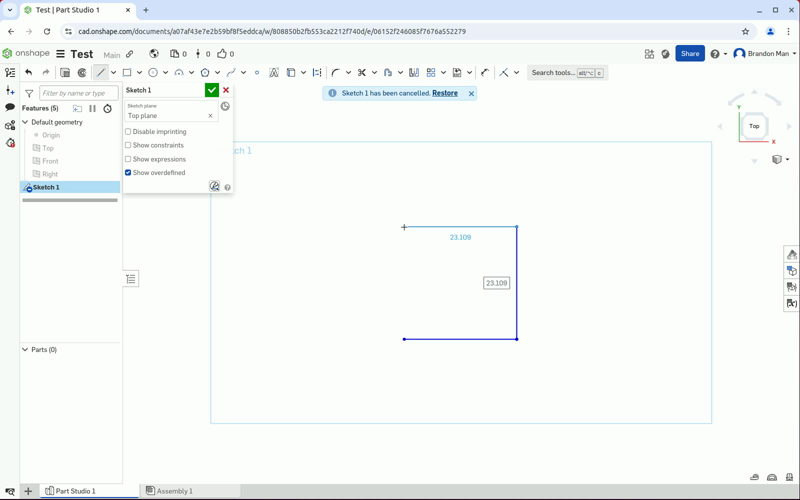
click(404, 226)
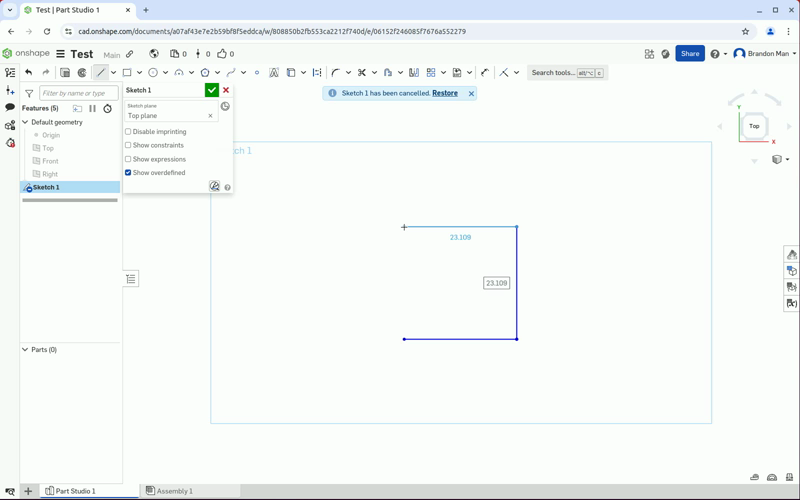
key_up(shift)
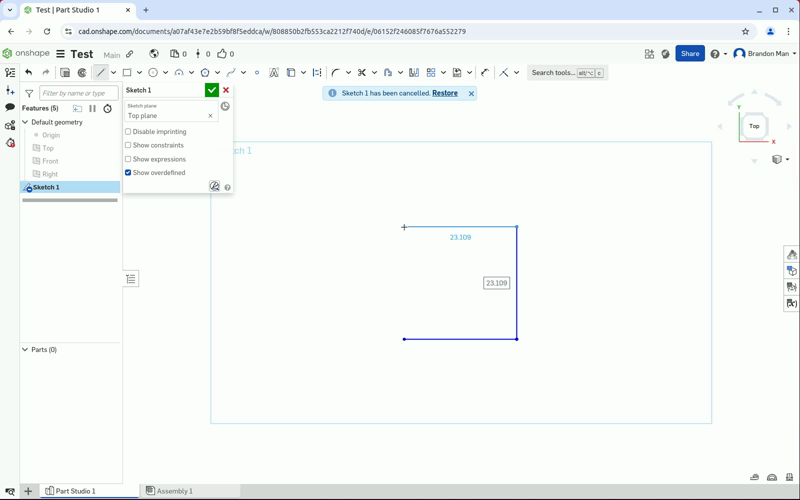
key_down(shift)
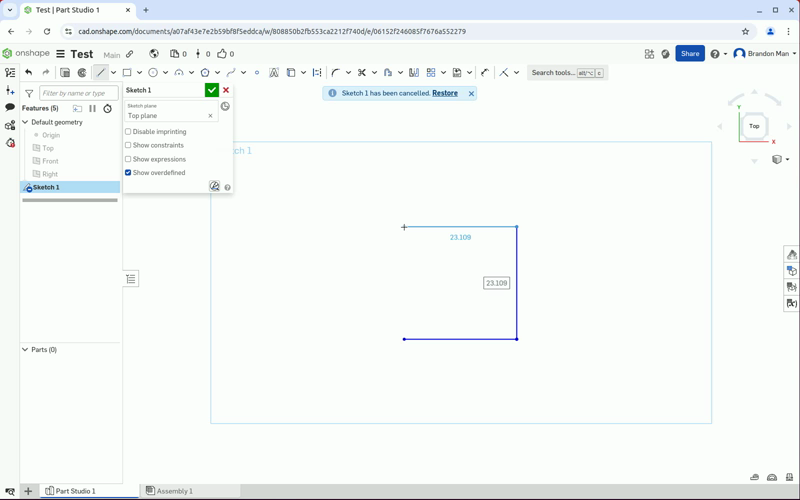
mouse_move(404, 339)
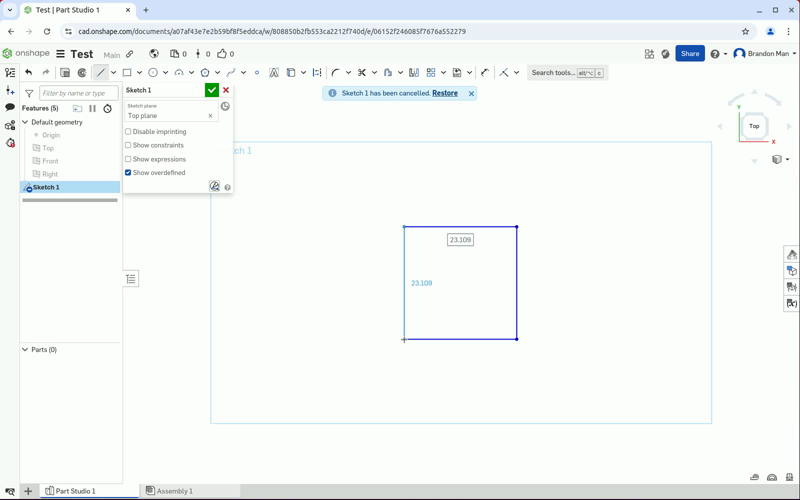
key_up(shift)
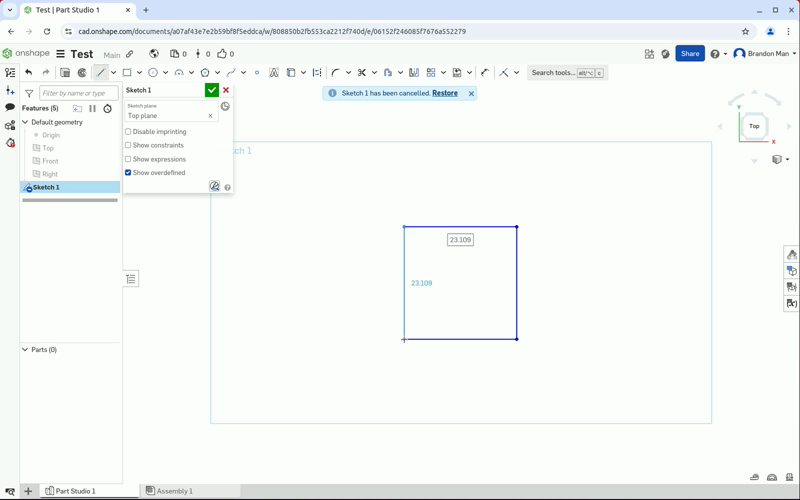
click(404, 339)
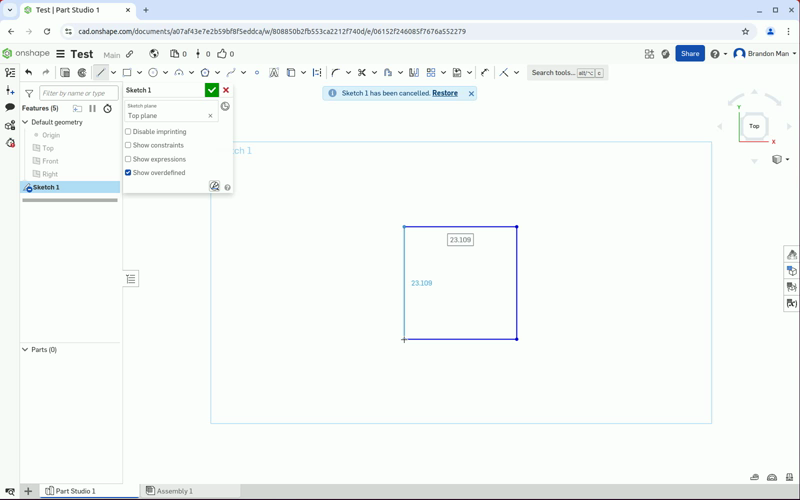
key(esc)
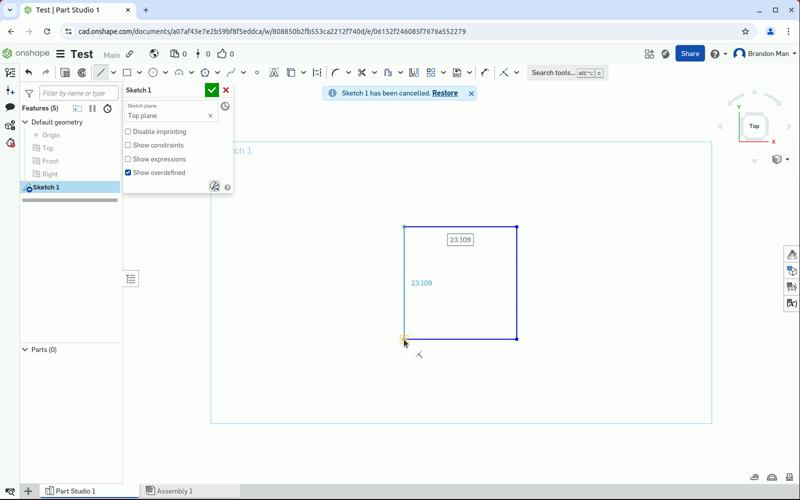
mouse_move(493, 266)
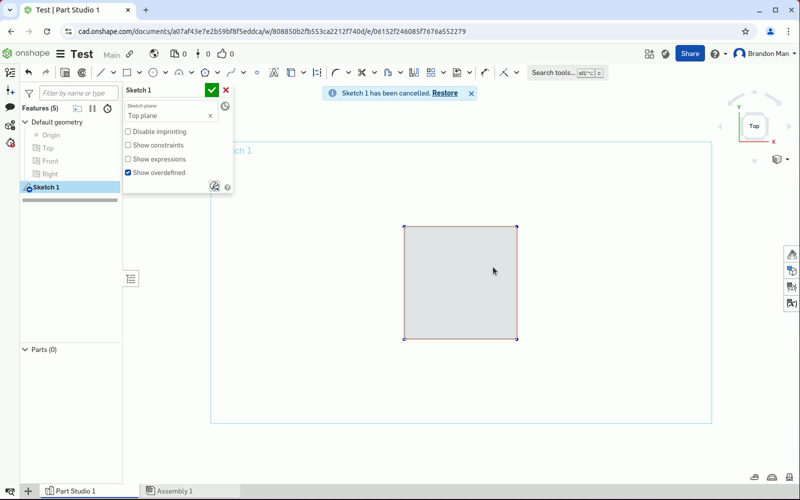
click(493, 266)
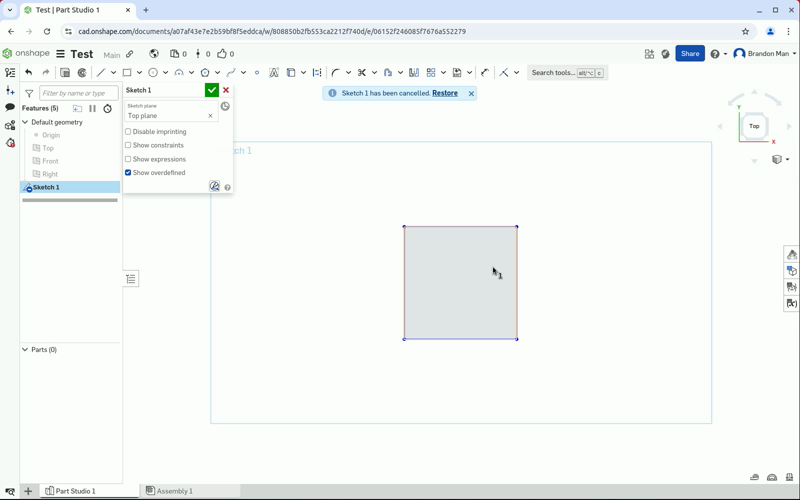
mouse_move(73, 352)
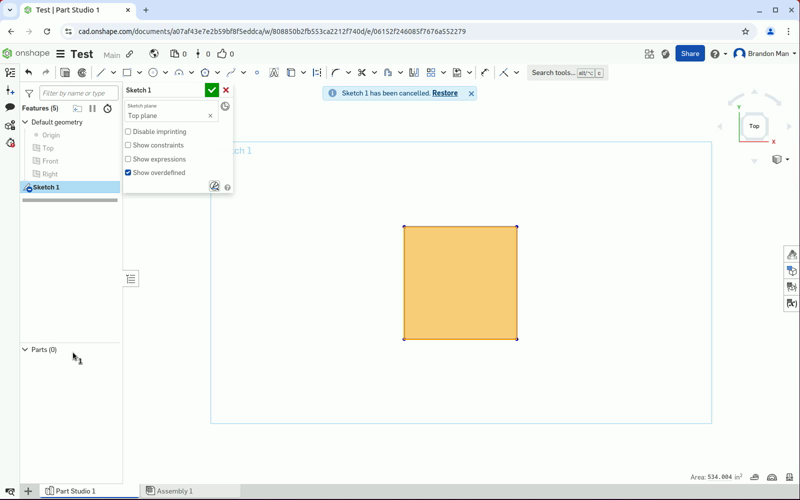
key(shift+y)
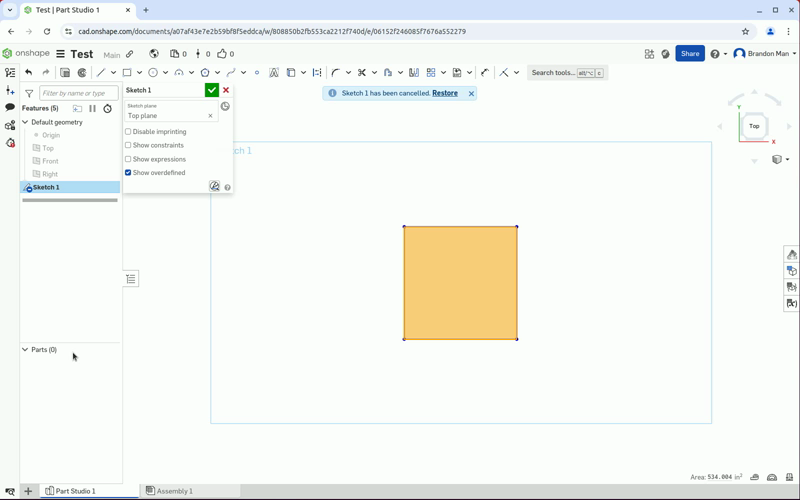
key(shift+e)
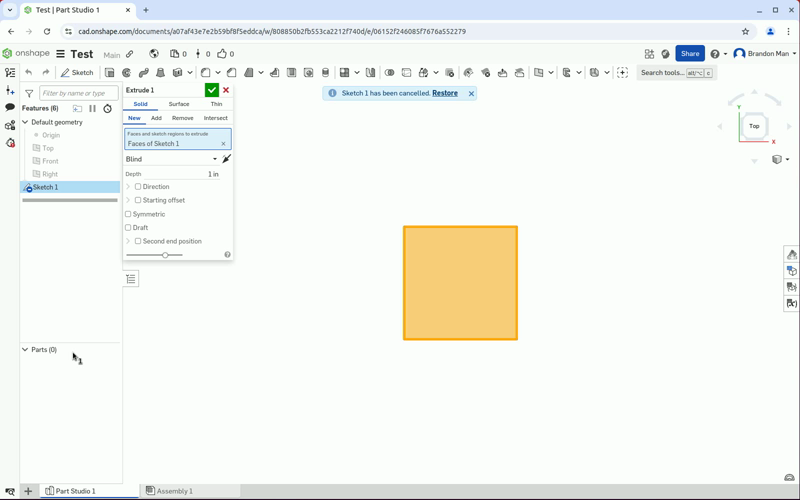
mouse_move(143, 106)
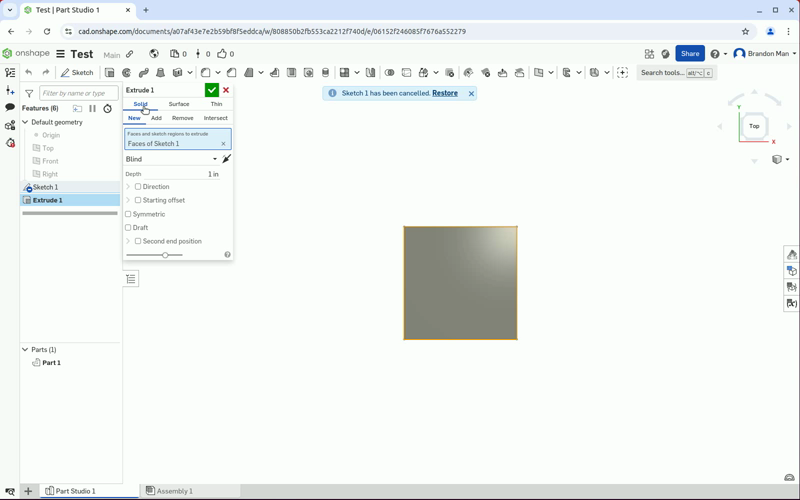
click(143, 106)
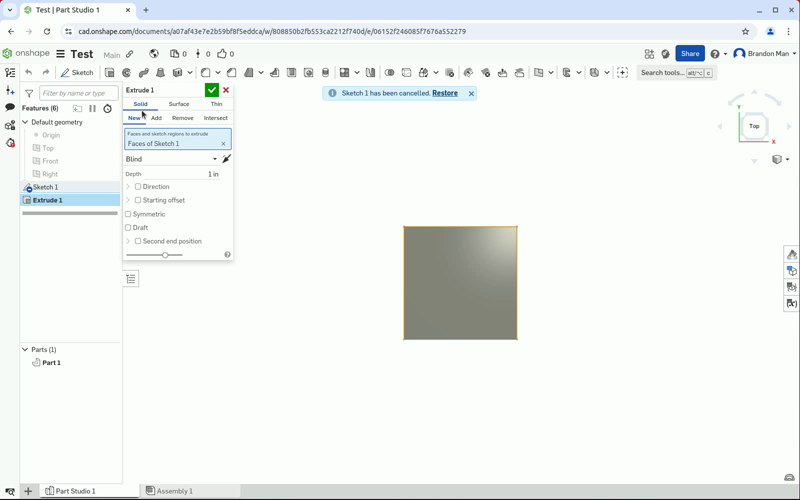
mouse_move(137, 120)
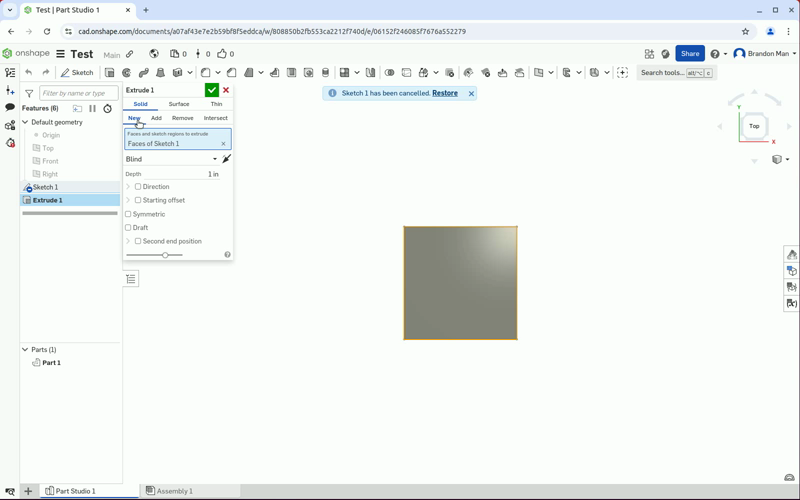
click(137, 120)
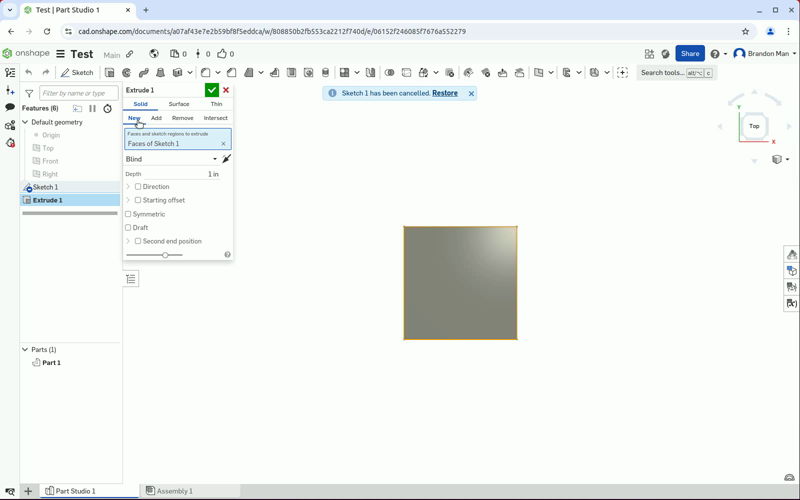
key(tab, 4)
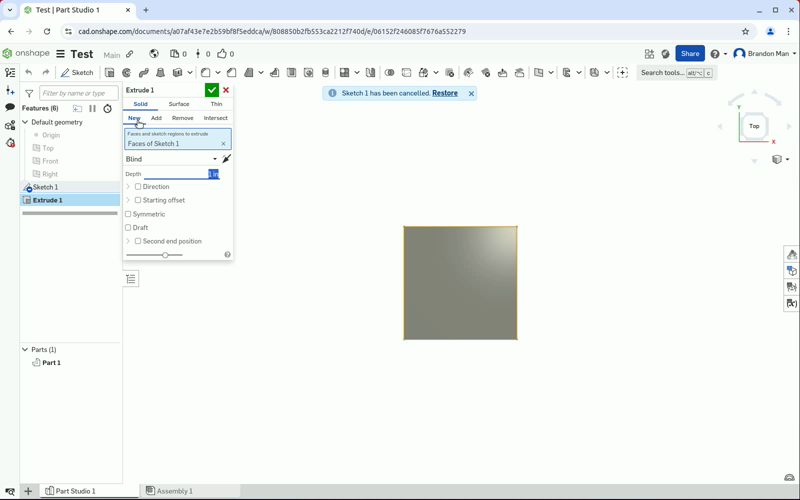
text(1.444)
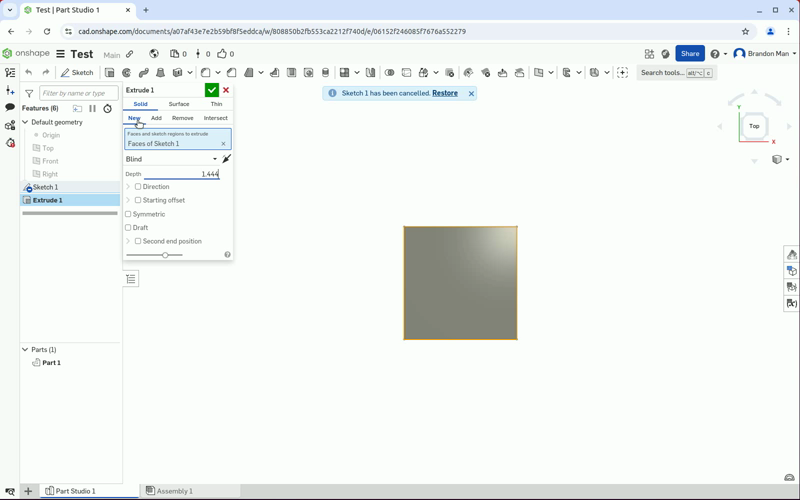
key(enter)
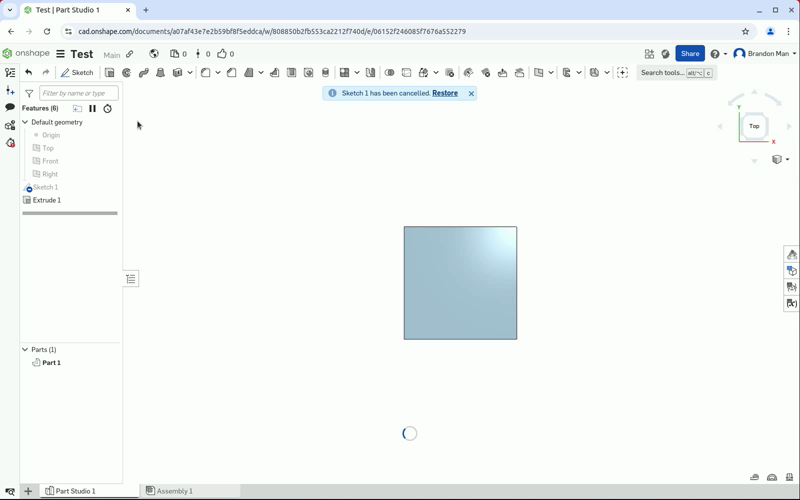
key(shift+h)
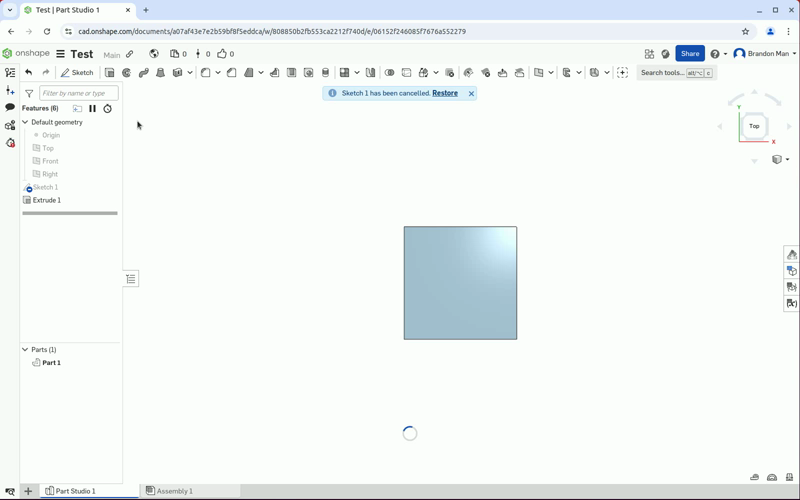
key(shift+h)
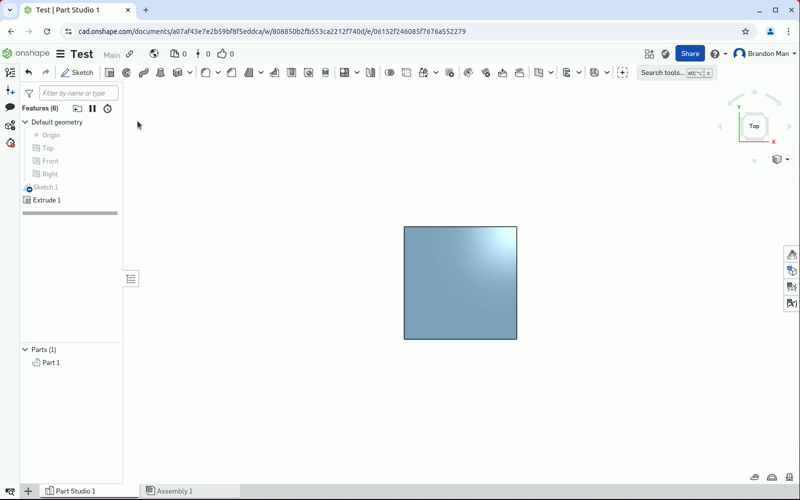
mouse_move(73, 189)
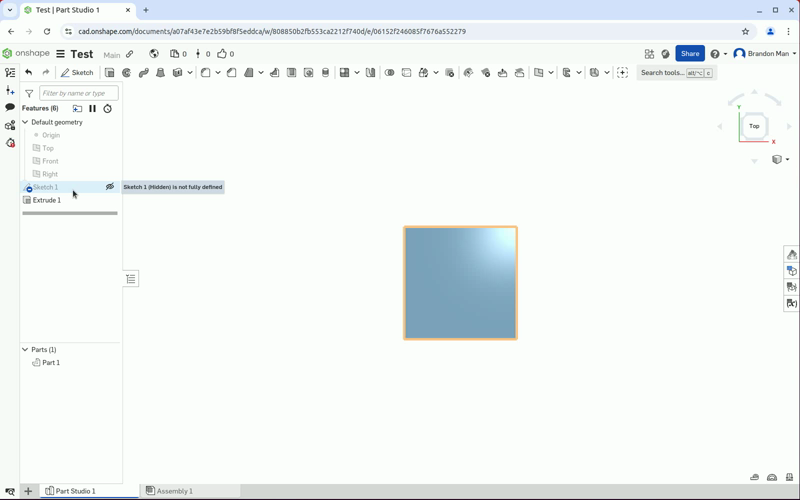
click(73, 189)
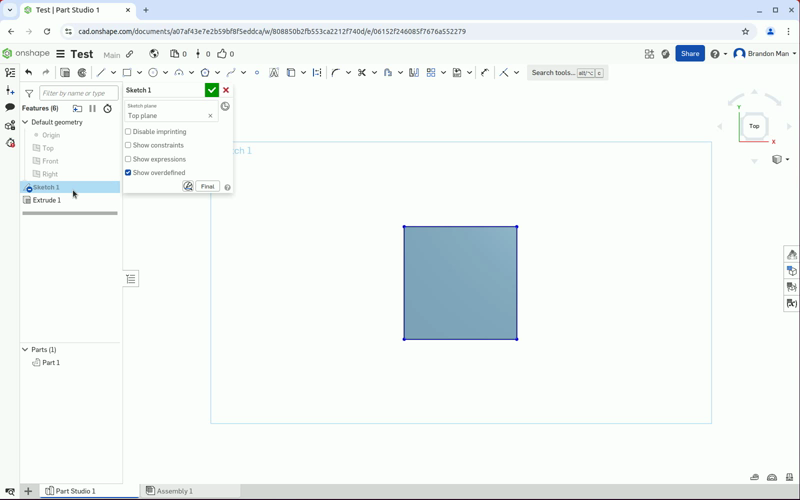
mouse_move(229, 92)
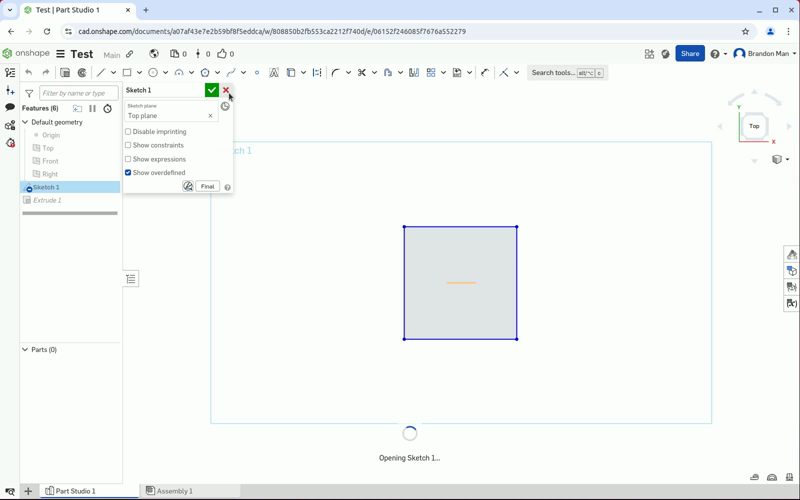
click(229, 92)
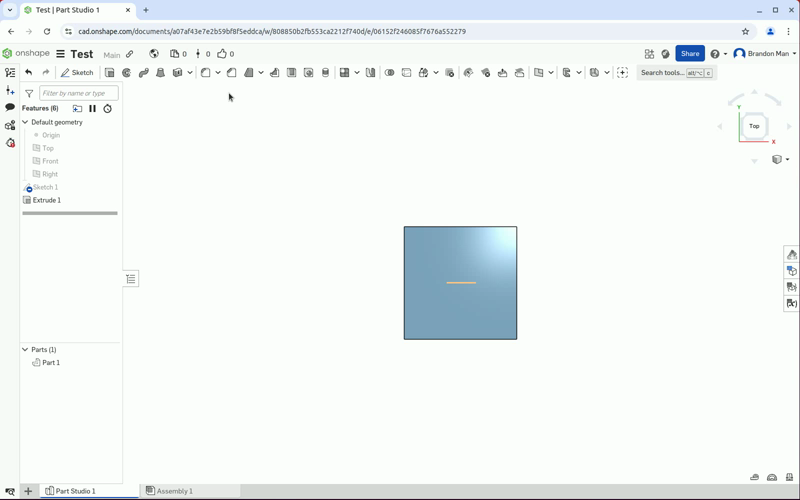
mouse_move(541, 75)
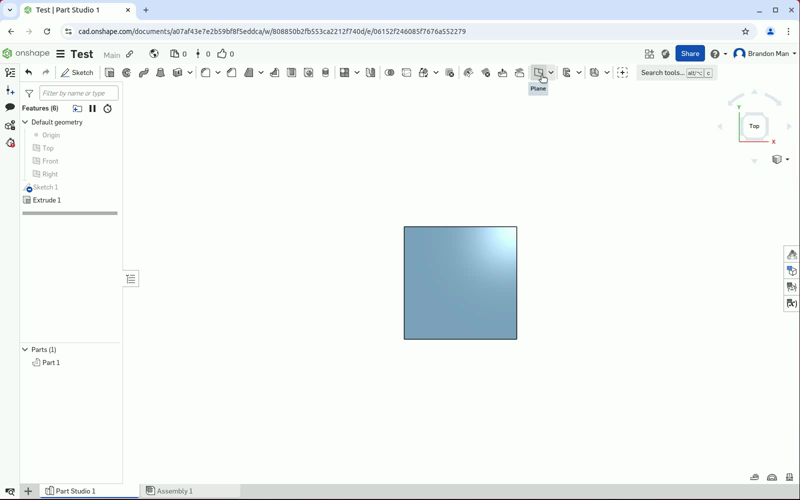
click(541, 75)
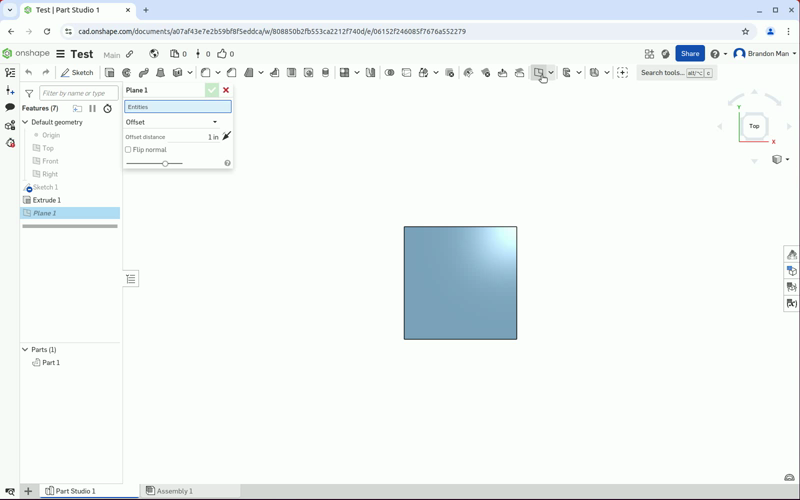
mouse_move(73, 150)
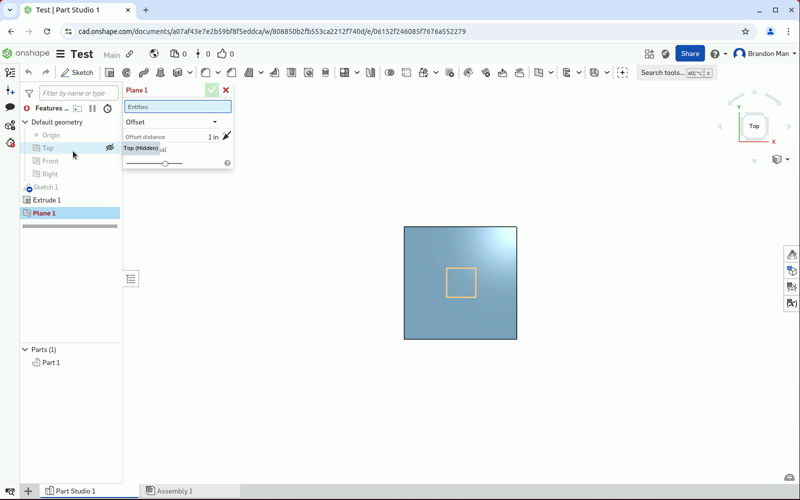
click(73, 150)
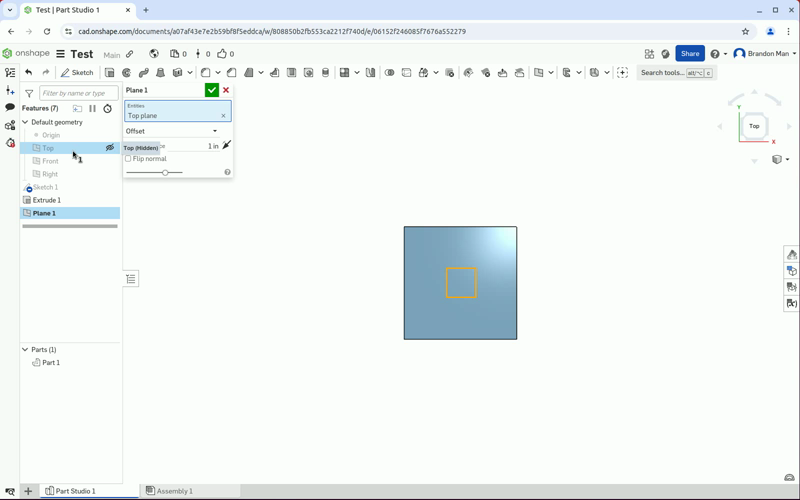
key(tab, 2)
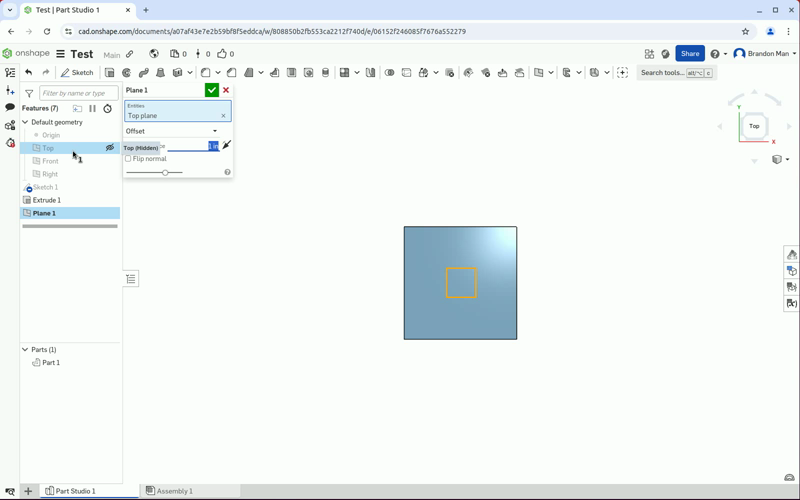
text(1.448)
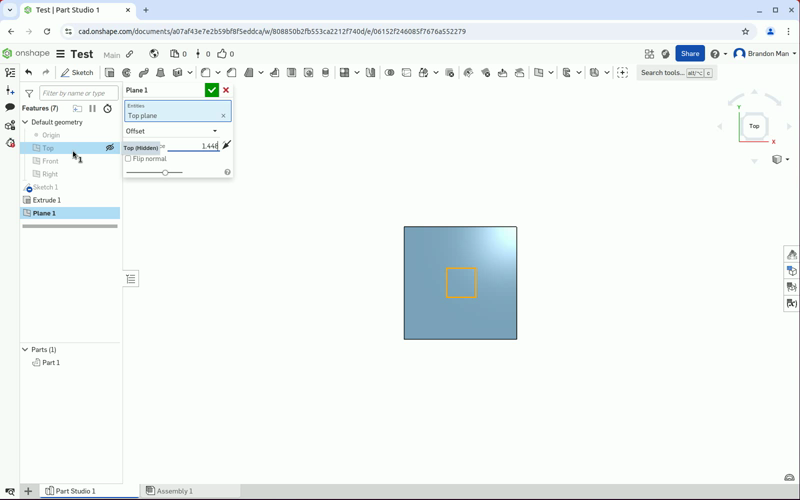
key(enter, 2)
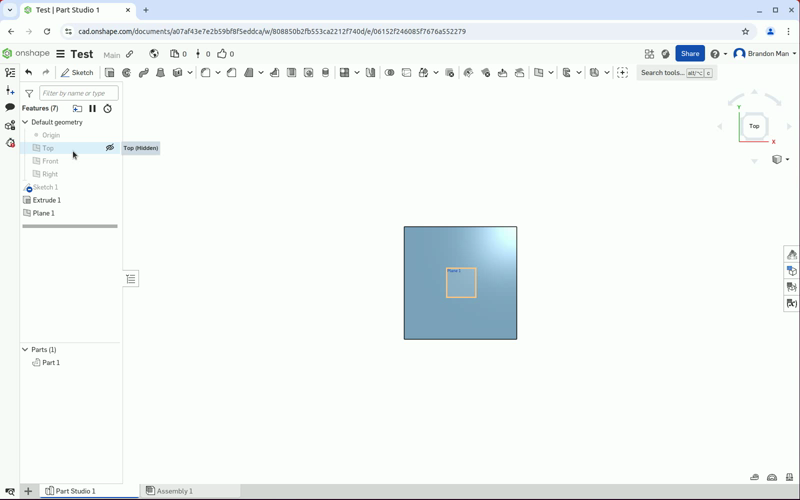
key(shift+s)
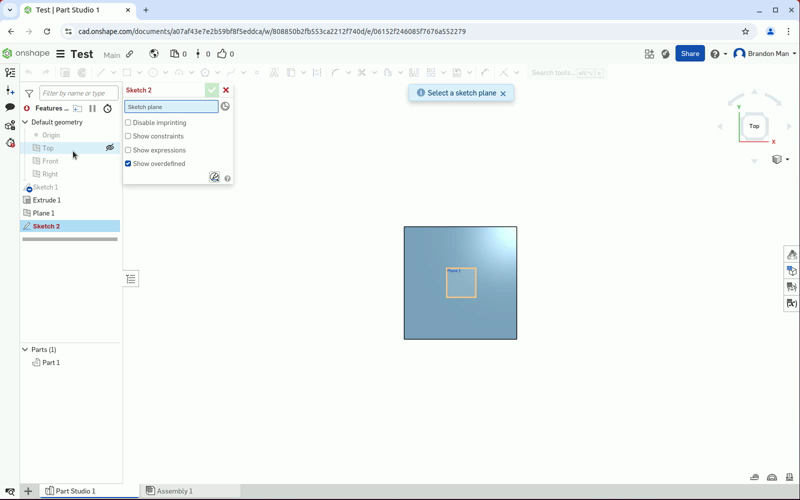
mouse_move(73, 215)
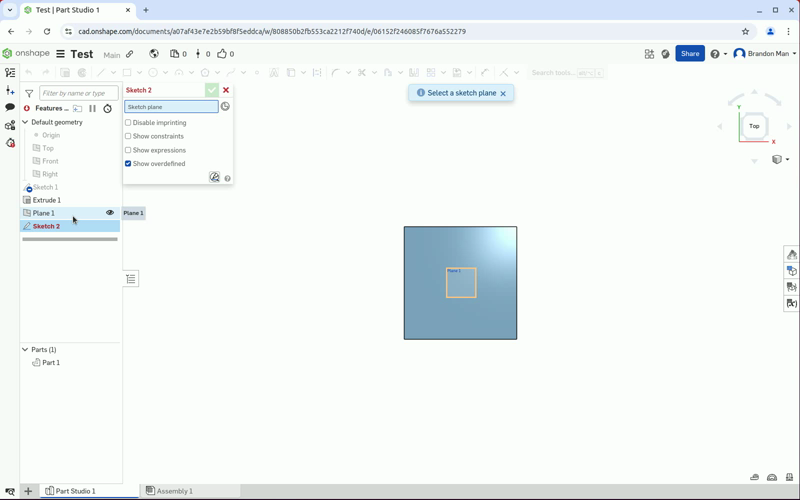
click(73, 215)
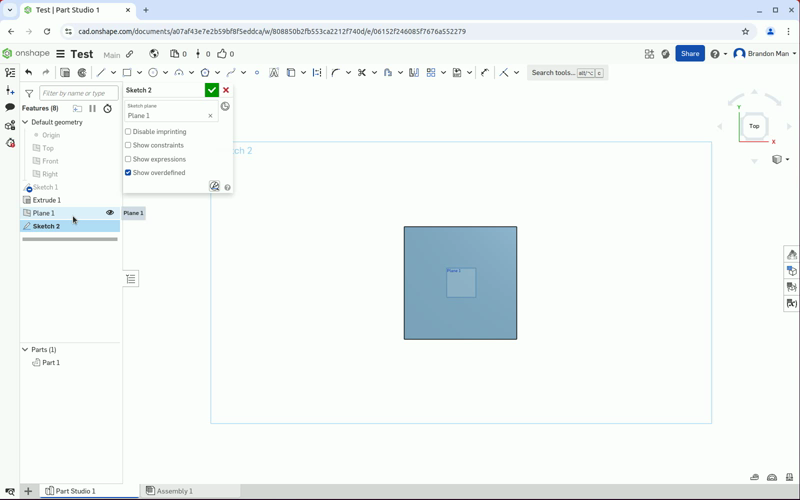
mouse_move(73, 352)
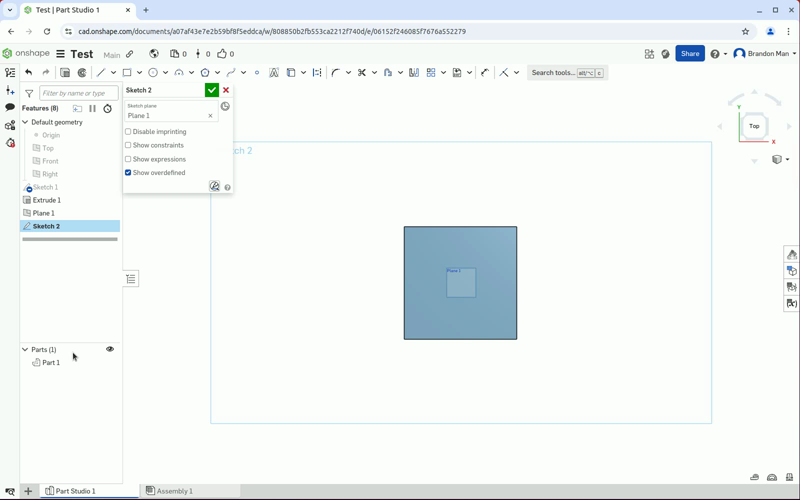
key(y)
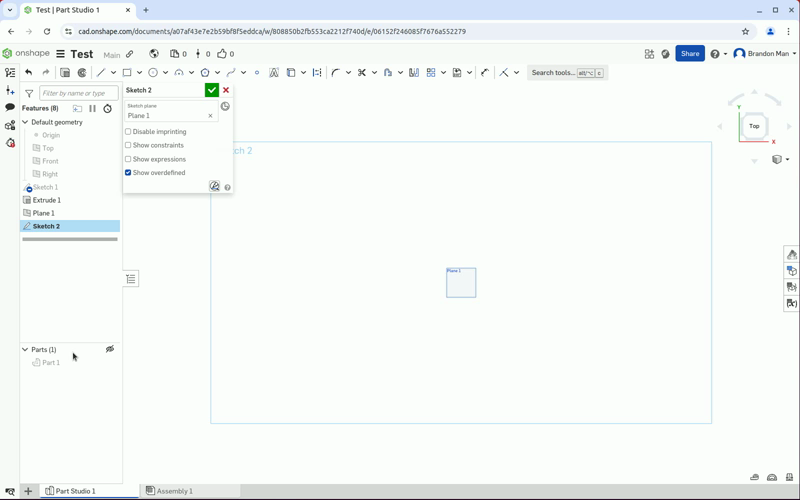
key(l)
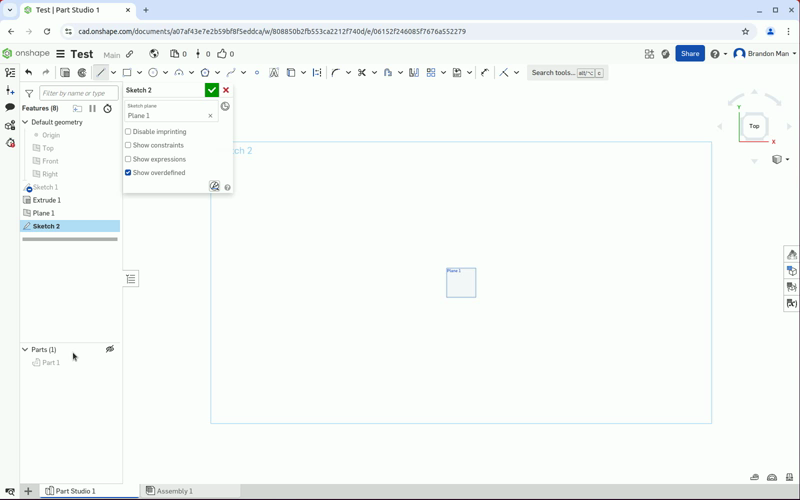
key_down(shift)
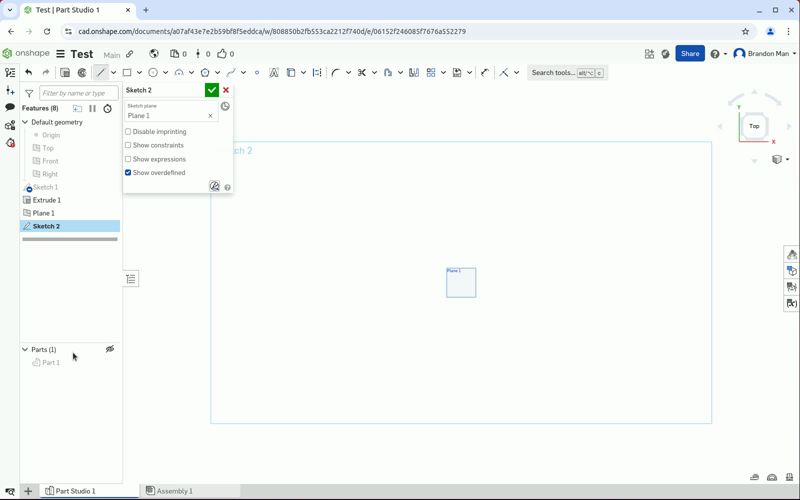
mouse_move(404, 339)
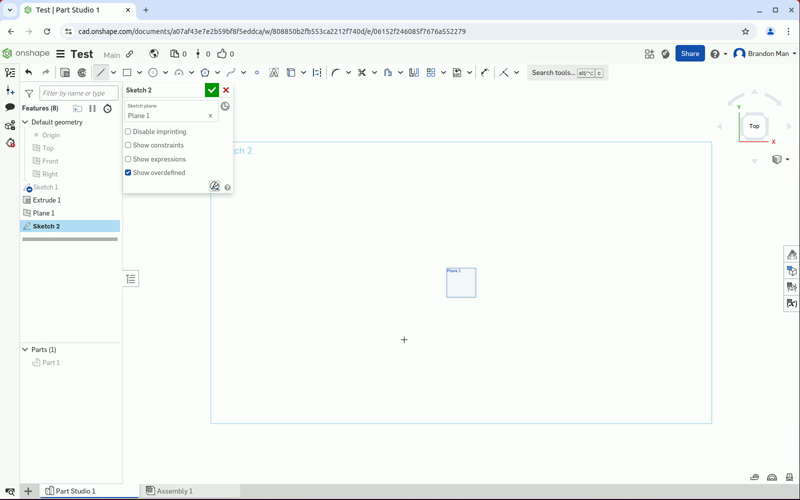
click(404, 339)
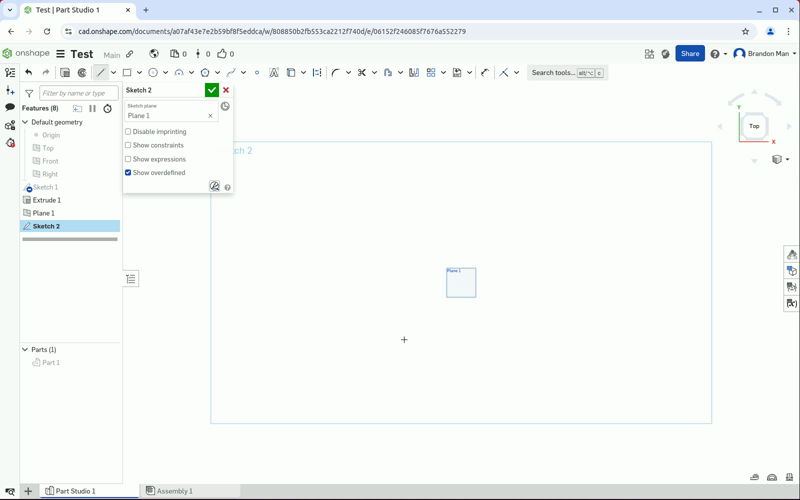
key_up(shift)
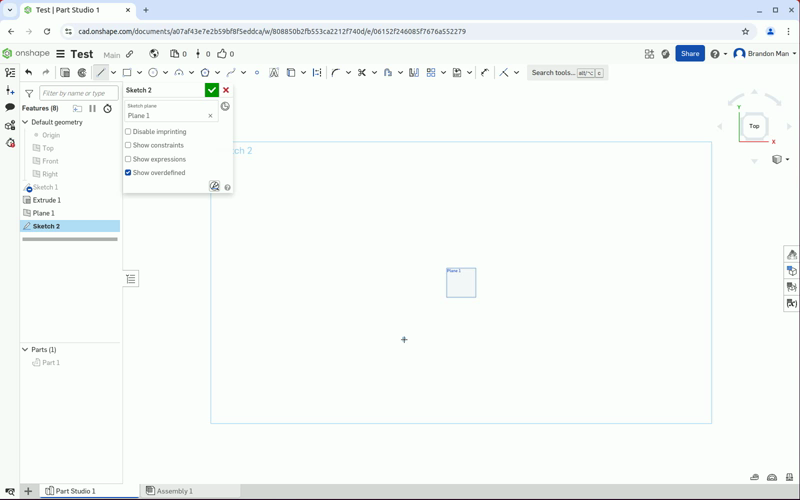
key_down(shift)
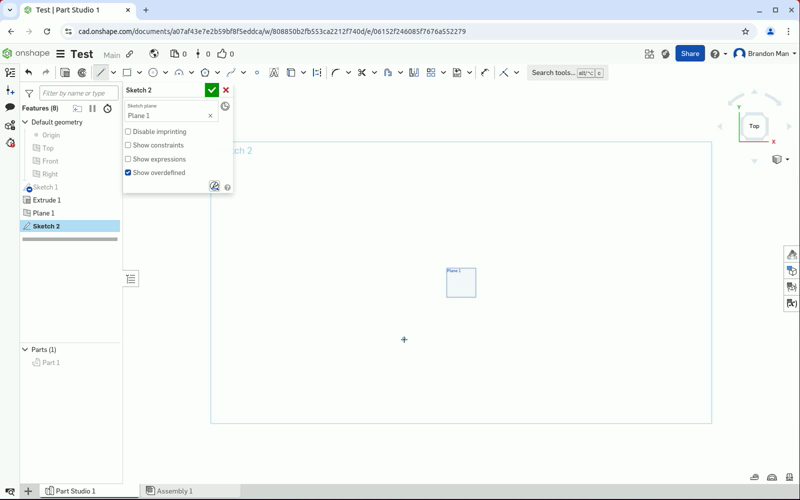
mouse_move(516, 339)
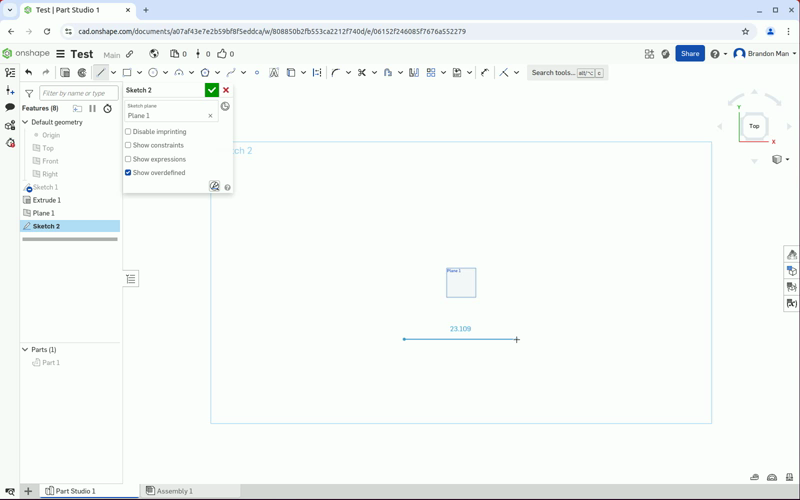
click(516, 339)
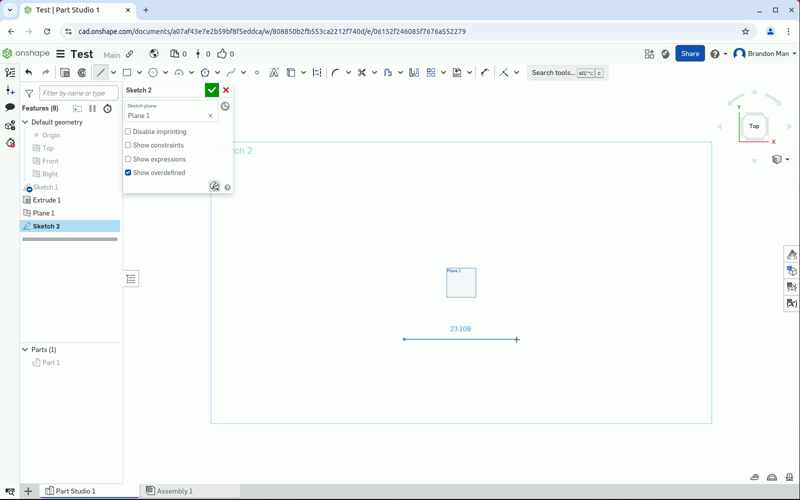
key_up(shift)
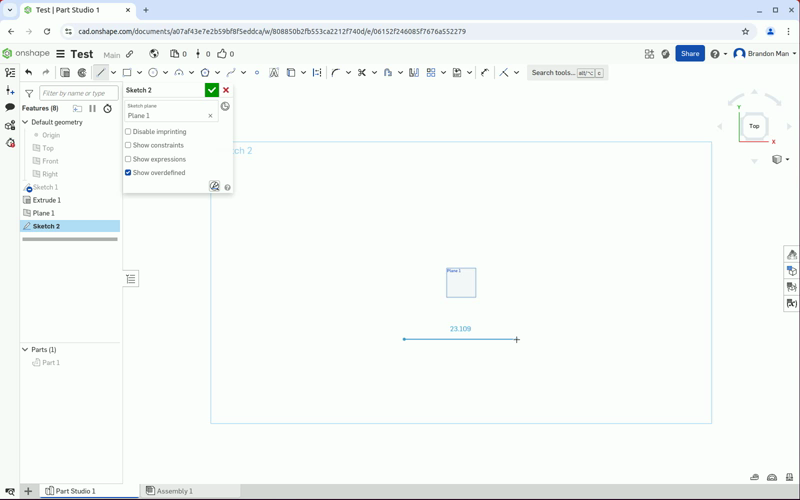
key_down(shift)
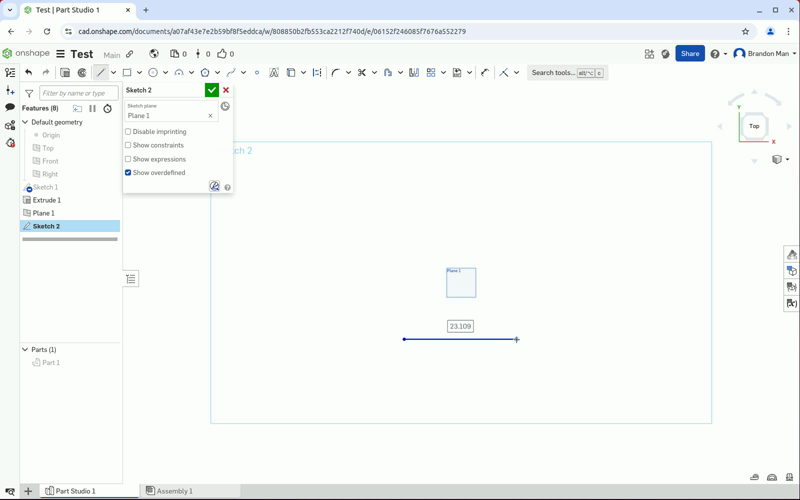
mouse_move(516, 226)
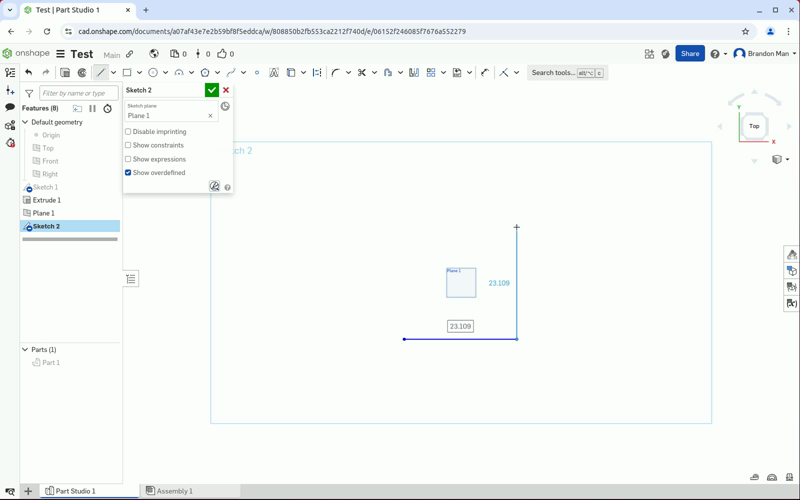
click(516, 226)
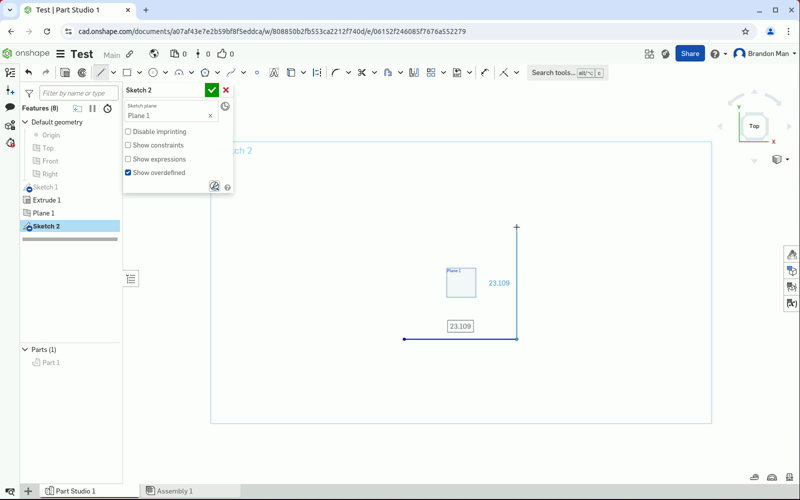
key_up(shift)
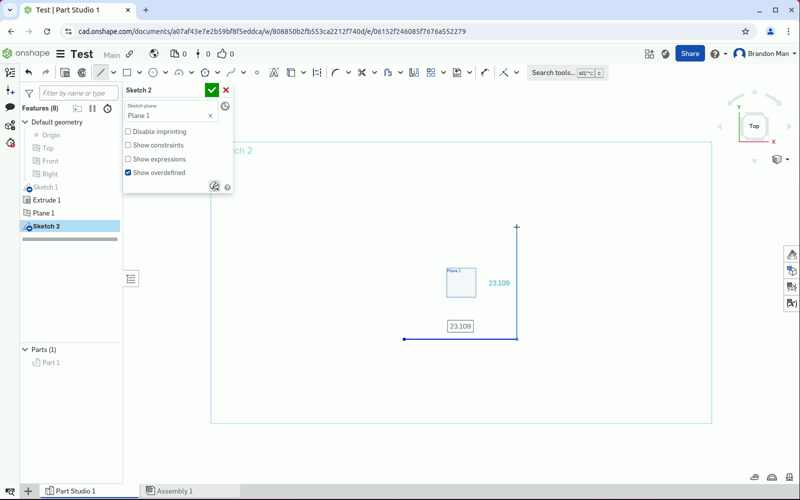
key_down(shift)
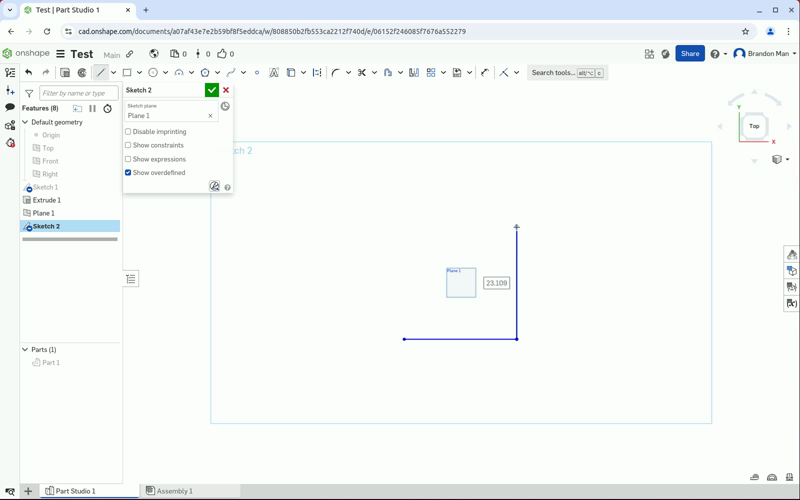
mouse_move(404, 226)
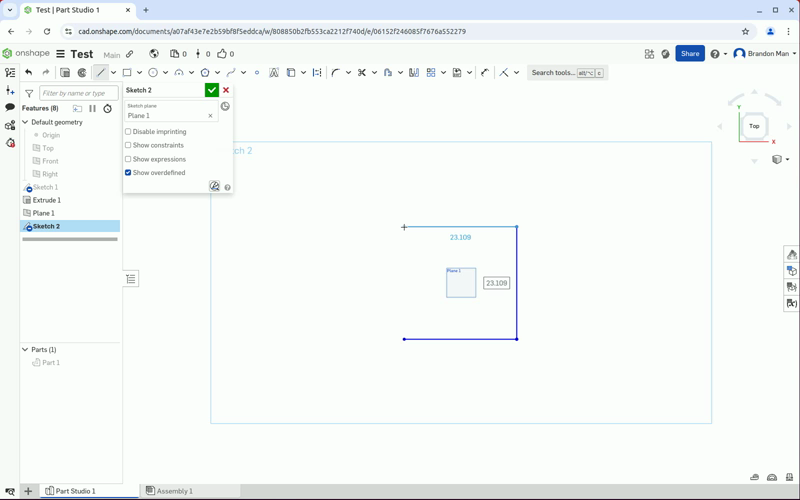
click(404, 226)
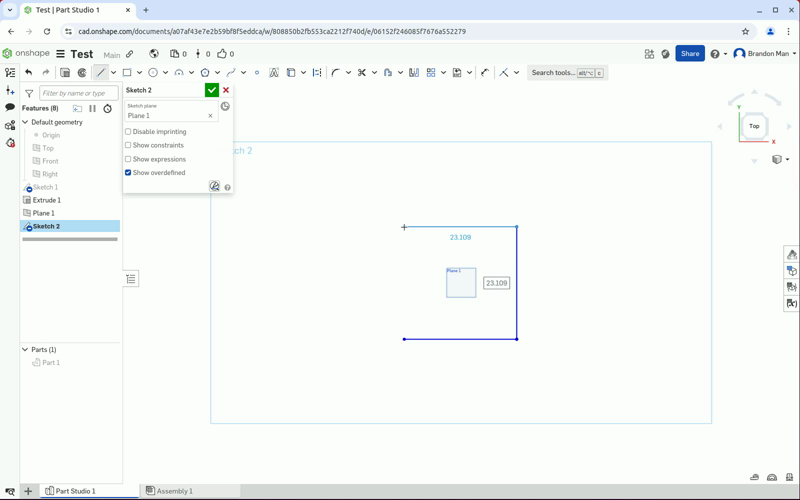
key_up(shift)
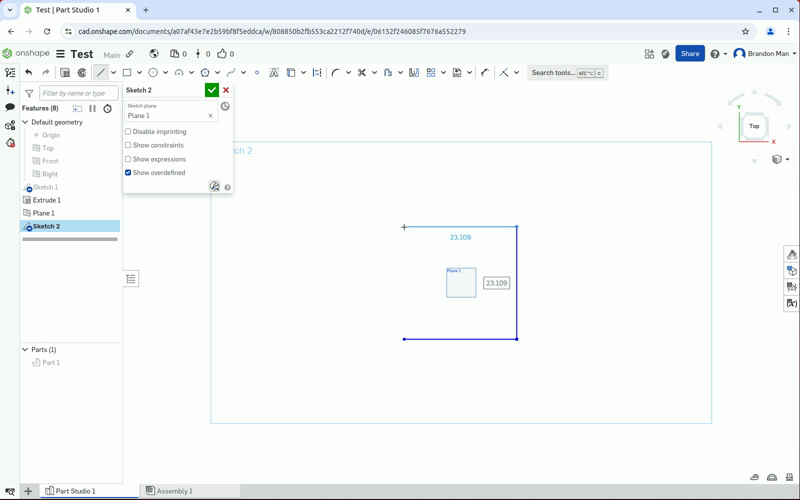
key_down(shift)
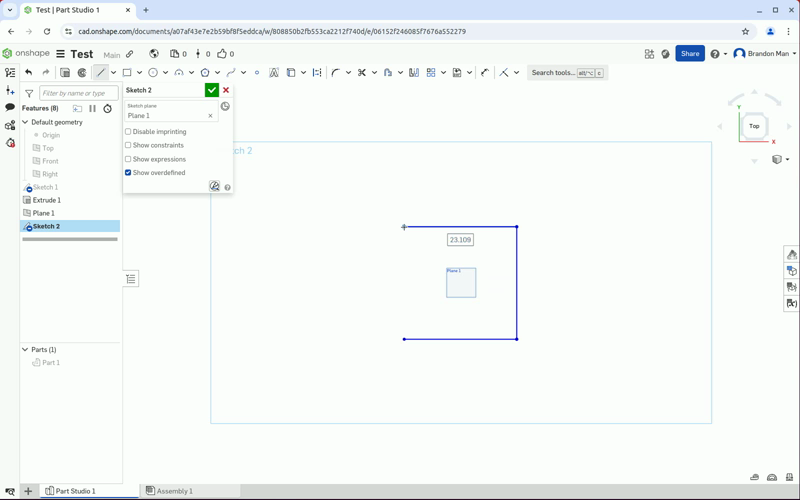
mouse_move(404, 339)
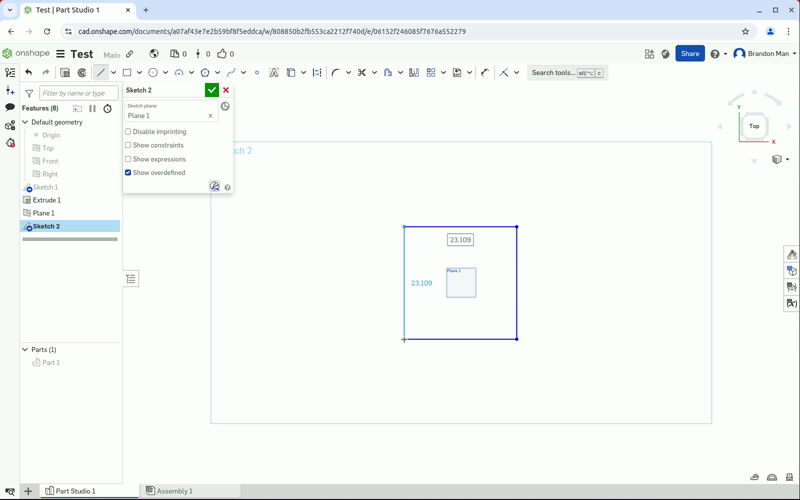
key_up(shift)
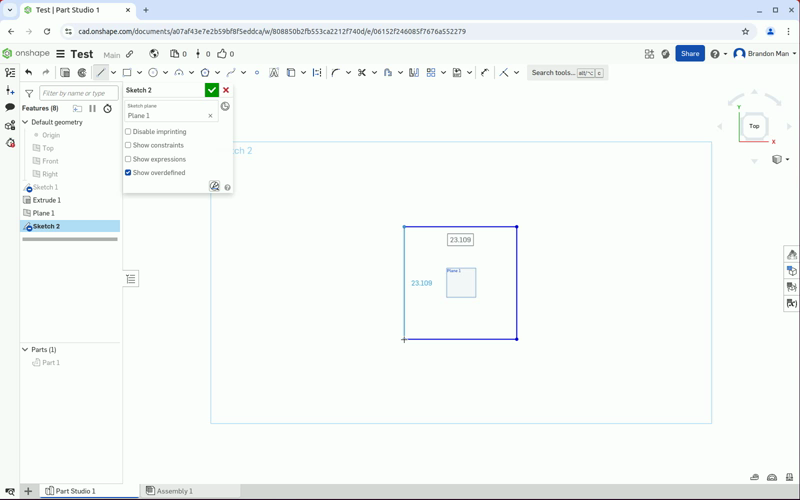
click(404, 339)
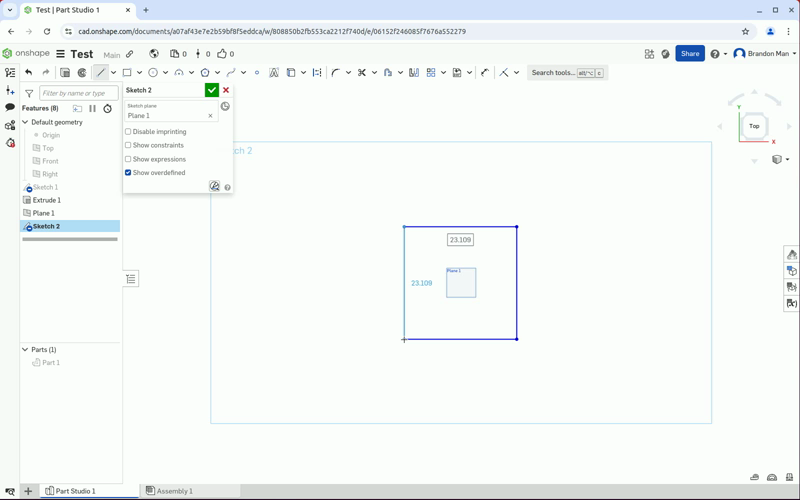
key(esc)
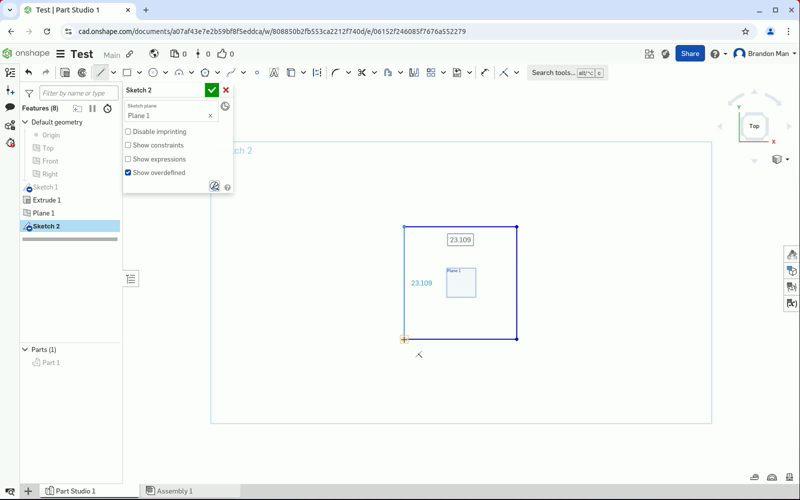
key(l)
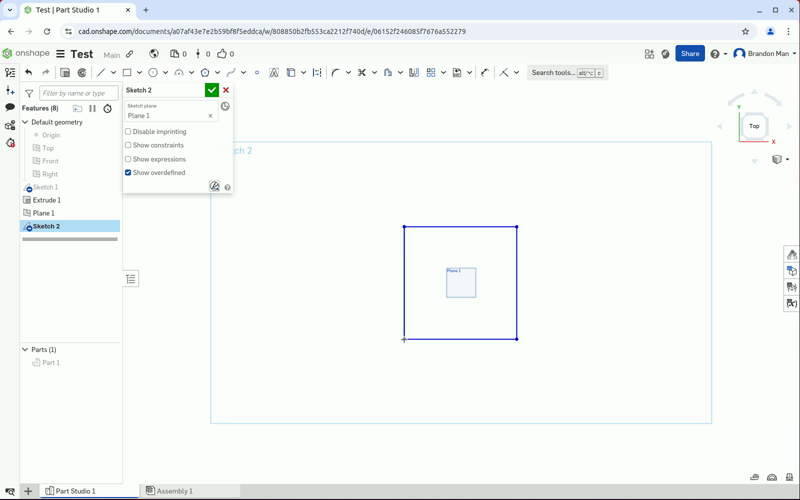
key_down(shift)
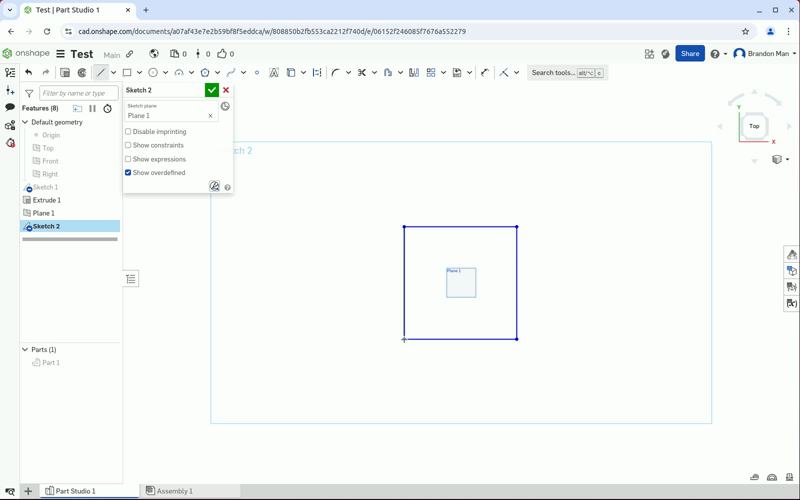
mouse_move(411, 332)
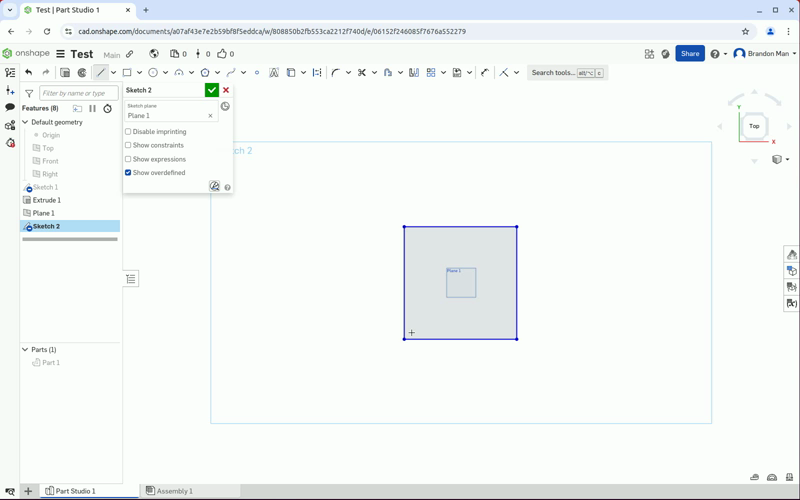
click(411, 332)
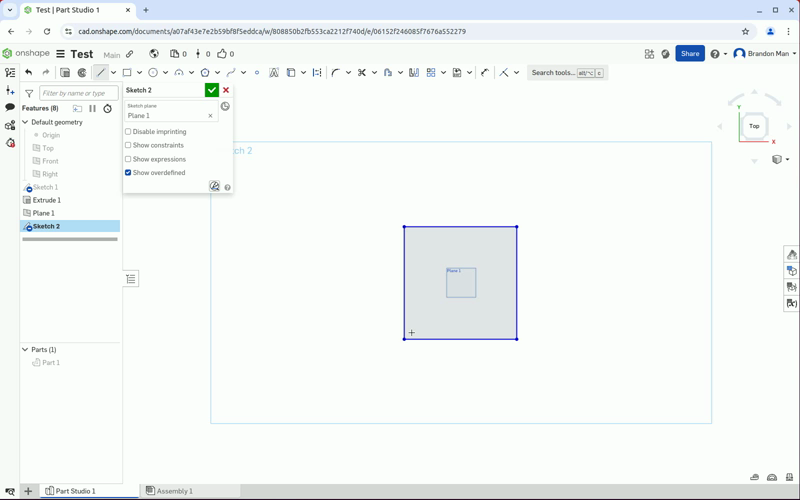
key_up(shift)
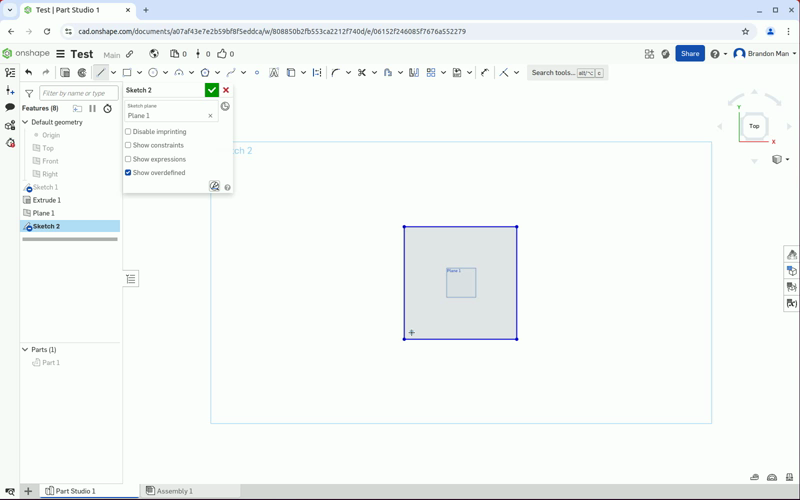
key_down(shift)
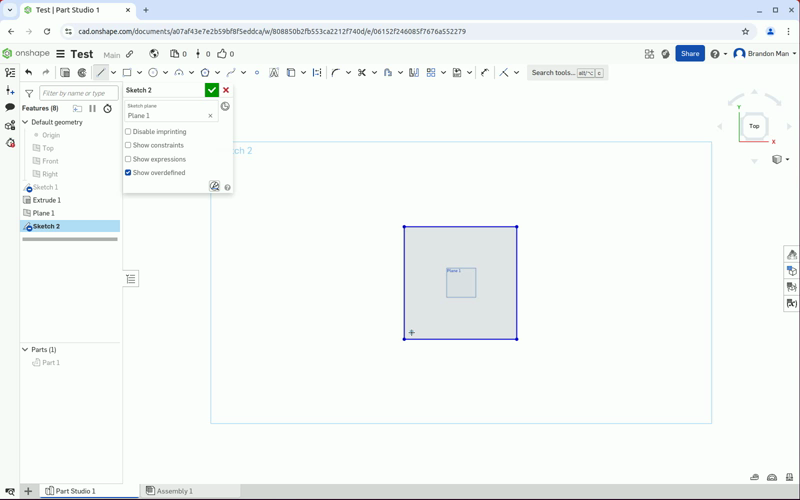
mouse_move(510, 332)
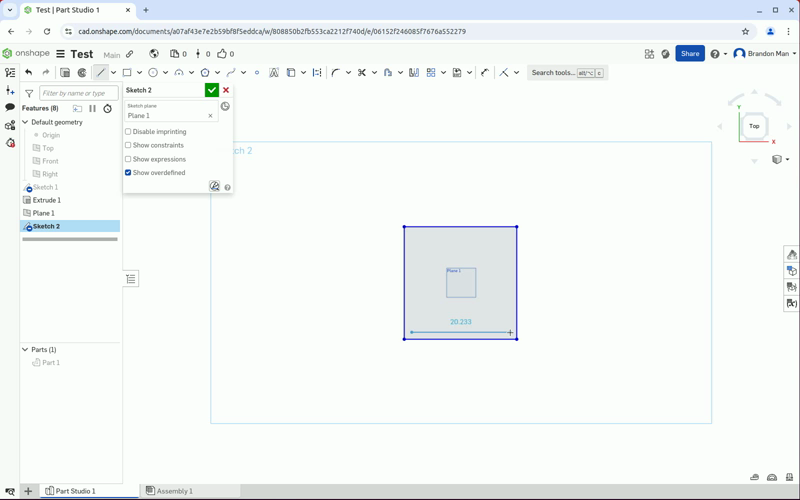
click(510, 332)
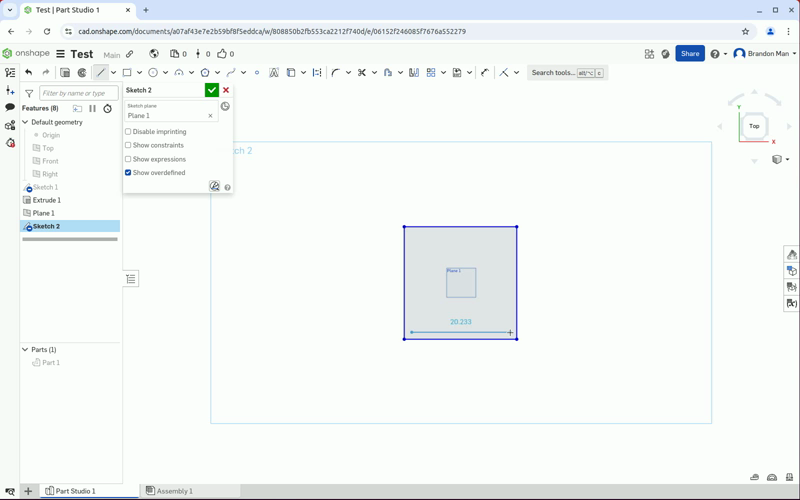
key_up(shift)
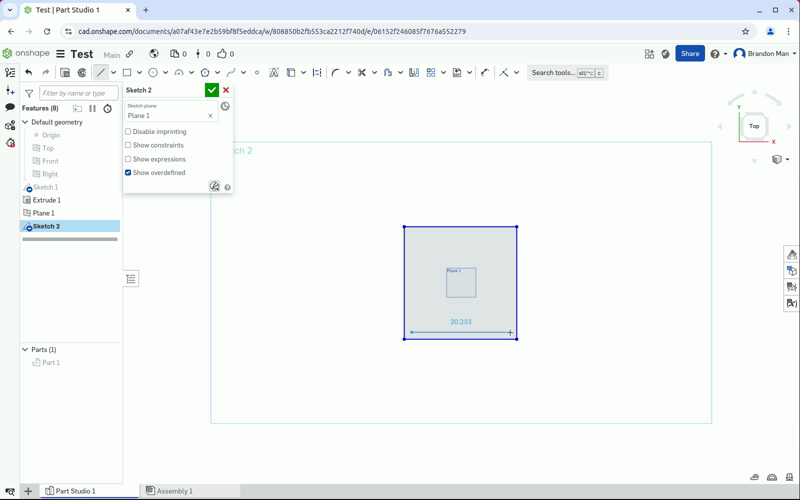
key_down(shift)
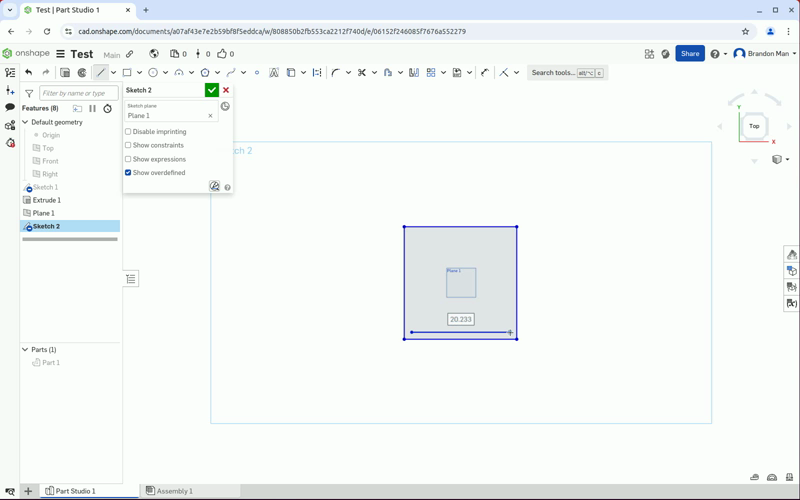
mouse_move(510, 233)
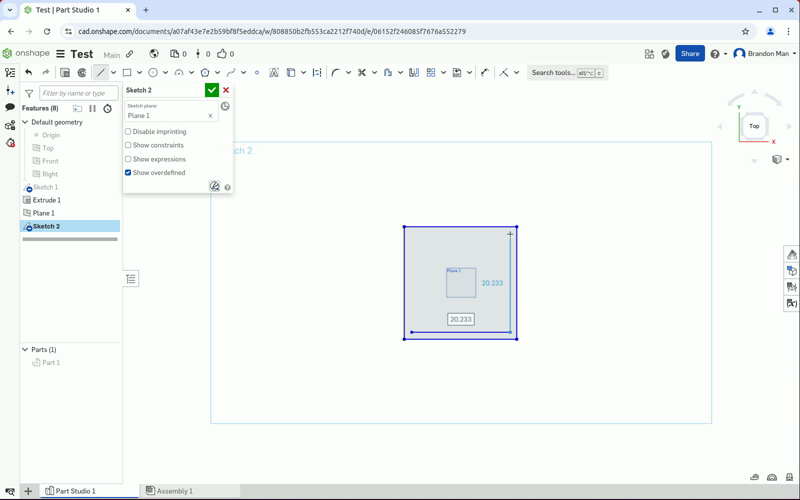
click(510, 233)
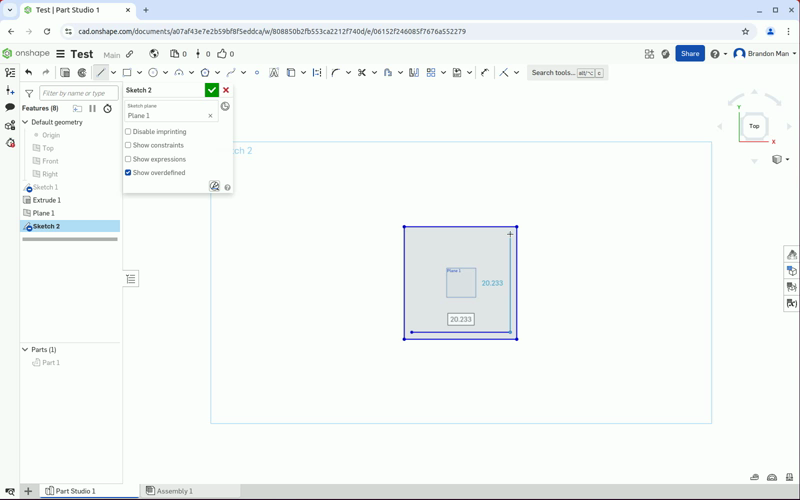
key_up(shift)
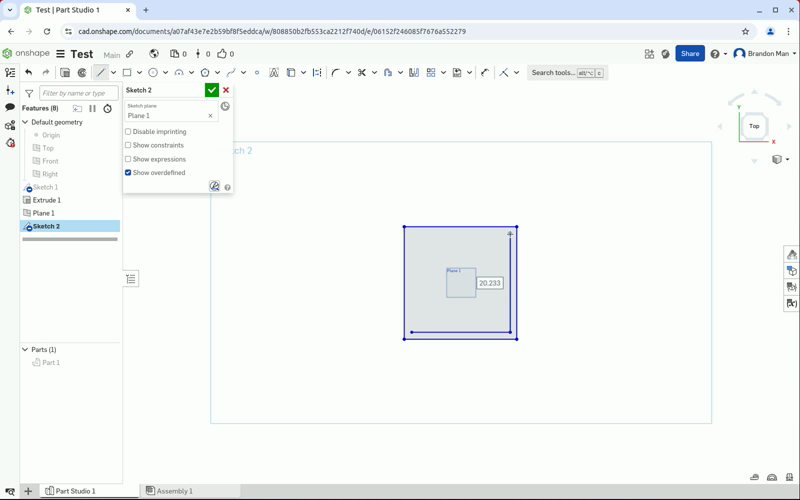
key_down(shift)
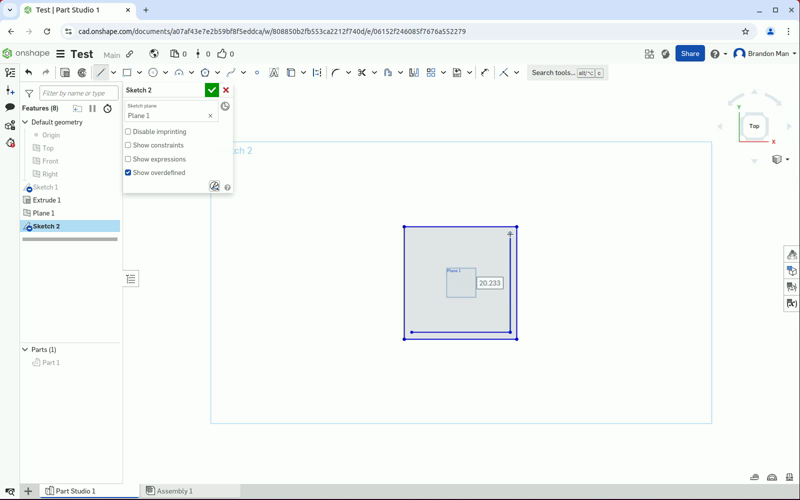
mouse_move(411, 233)
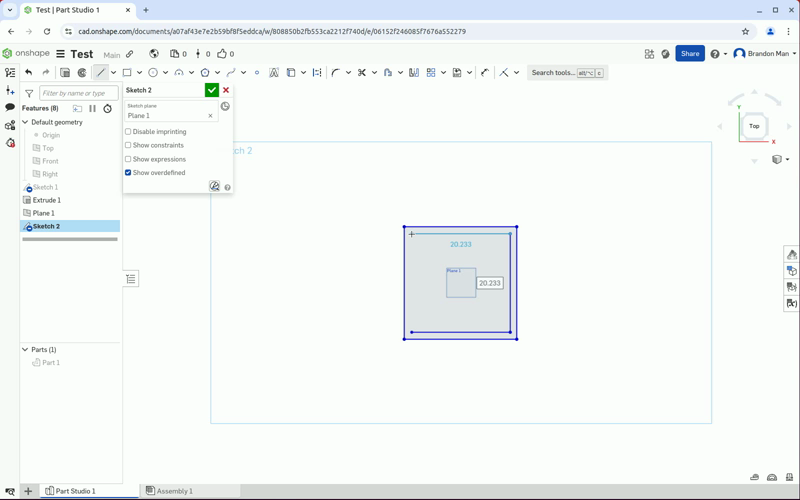
click(411, 233)
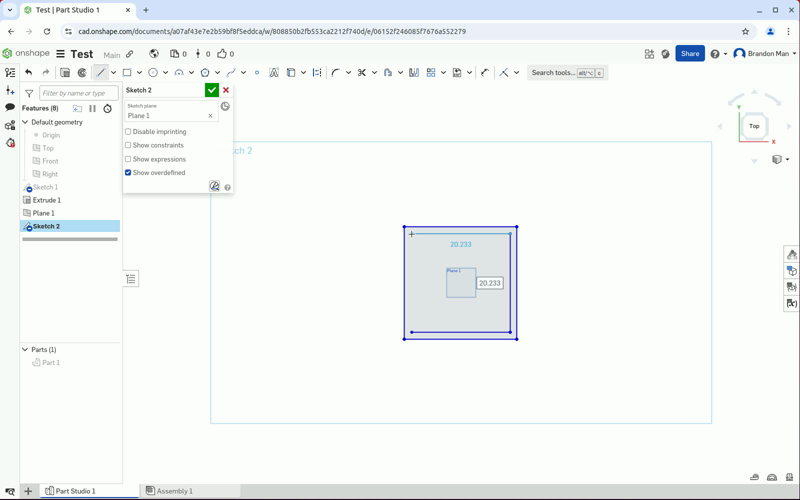
key_up(shift)
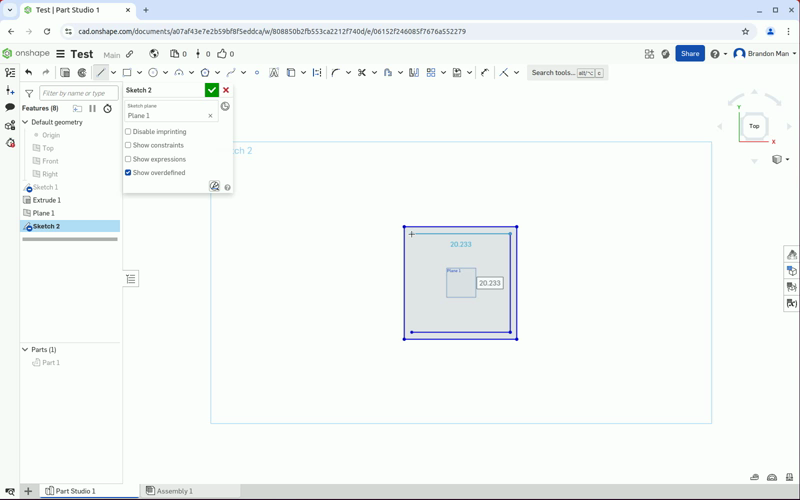
key_down(shift)
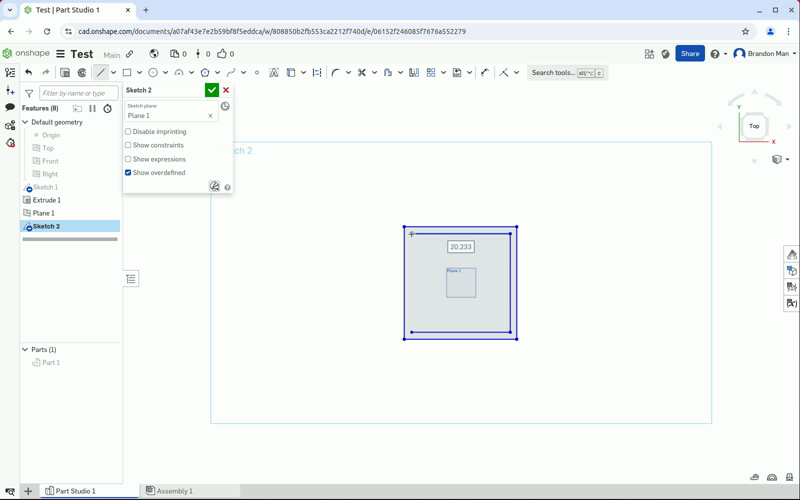
mouse_move(411, 332)
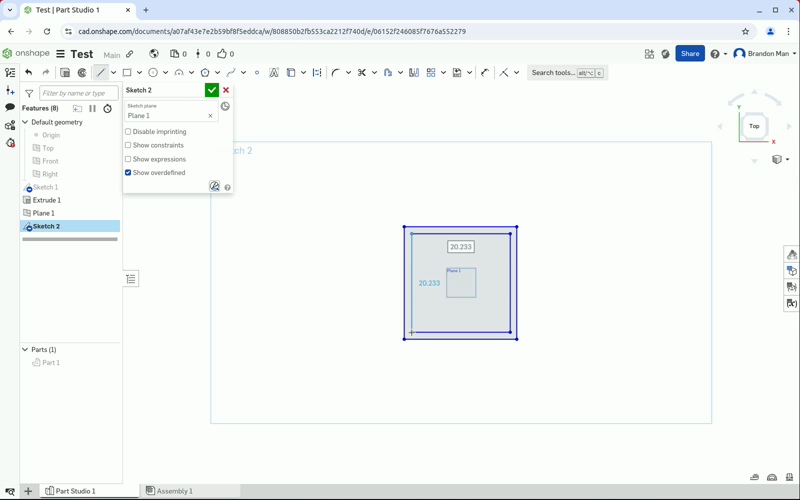
key_up(shift)
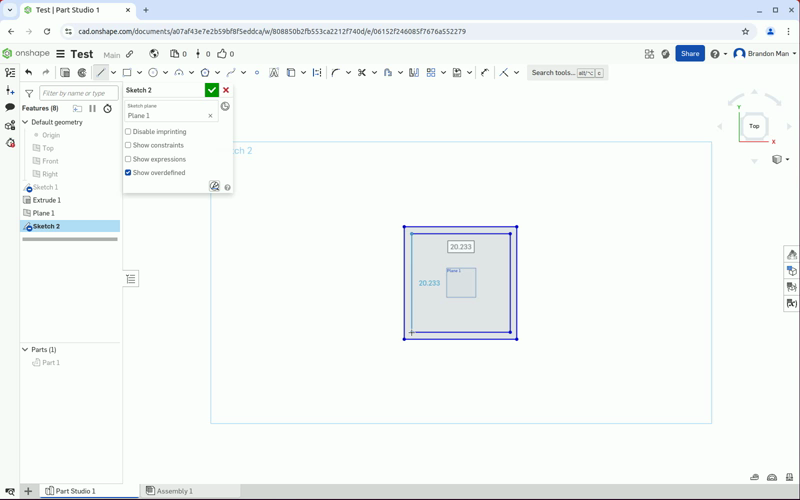
click(411, 332)
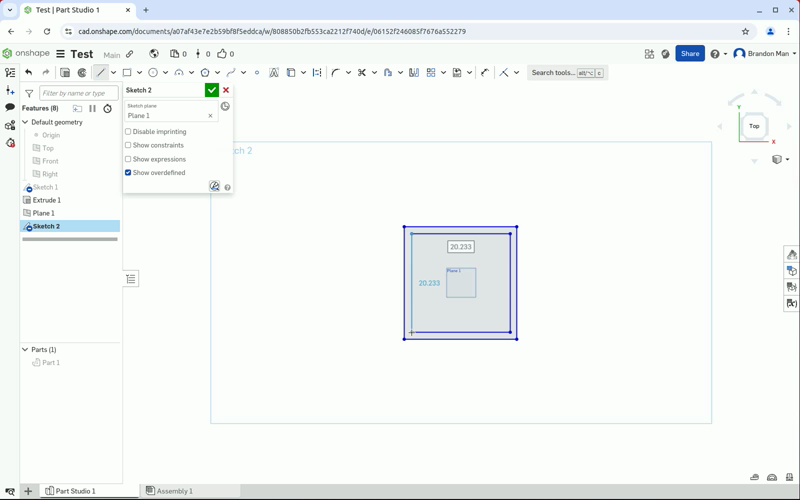
key(esc)
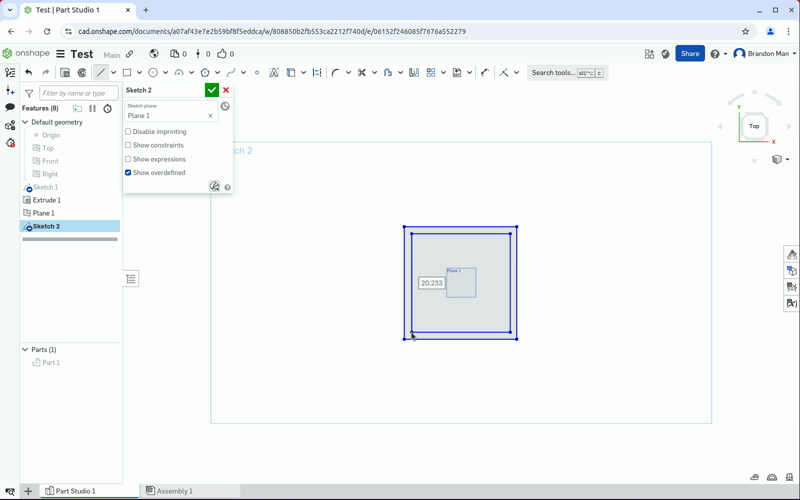
mouse_move(511, 231)
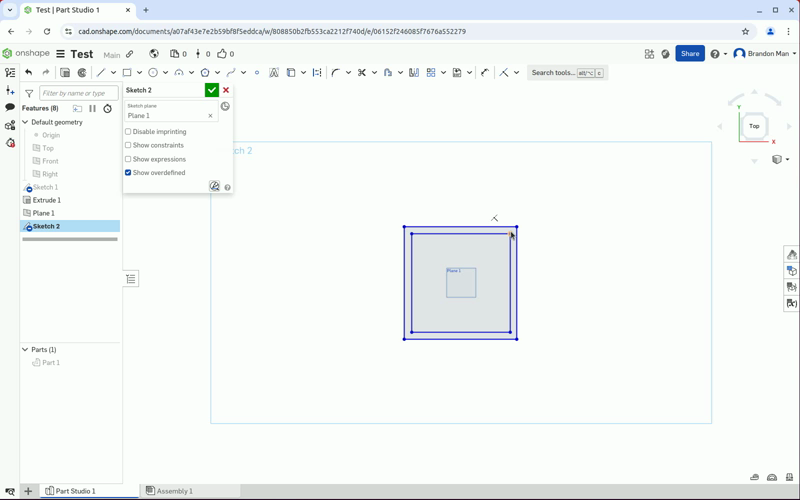
click(511, 231)
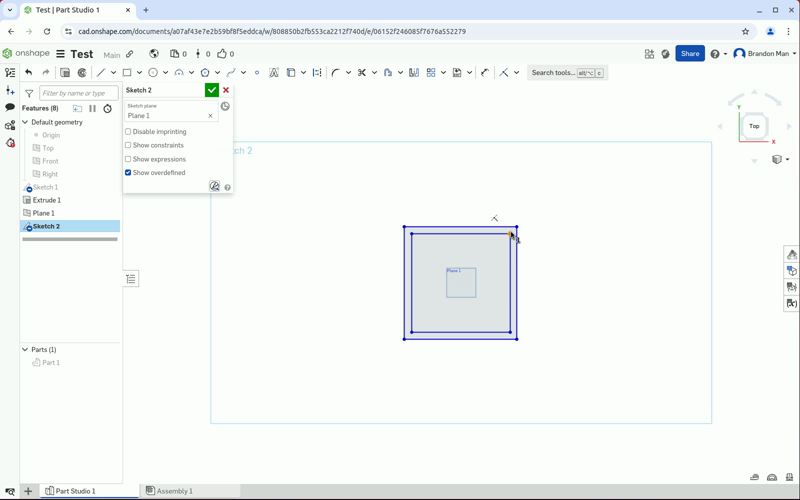
mouse_move(73, 352)
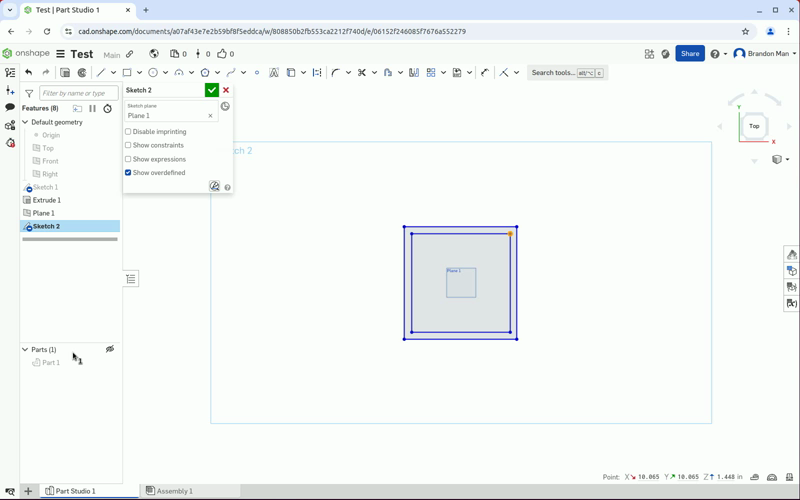
key(shift+y)
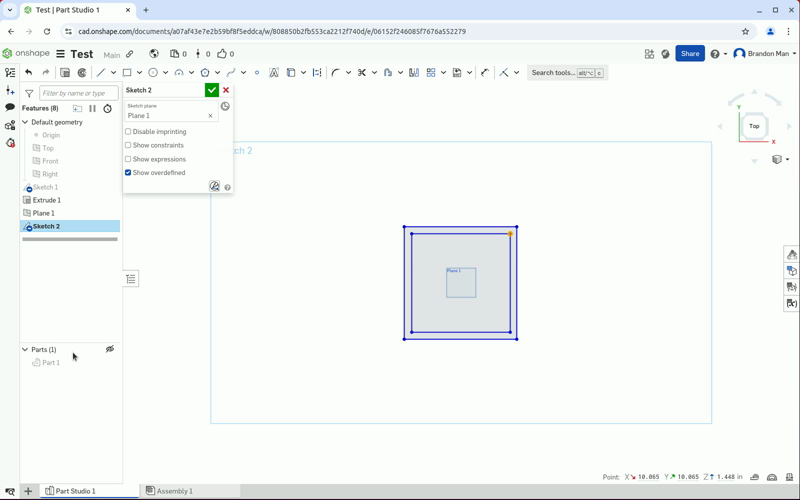
key(shift+e)
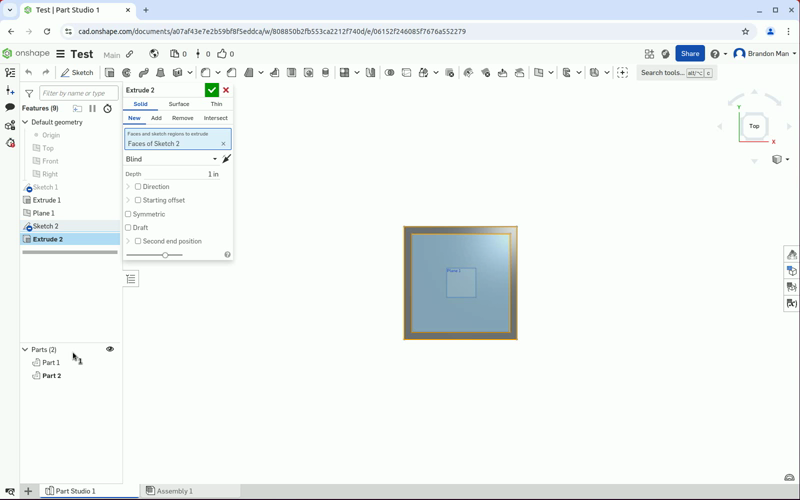
mouse_move(143, 106)
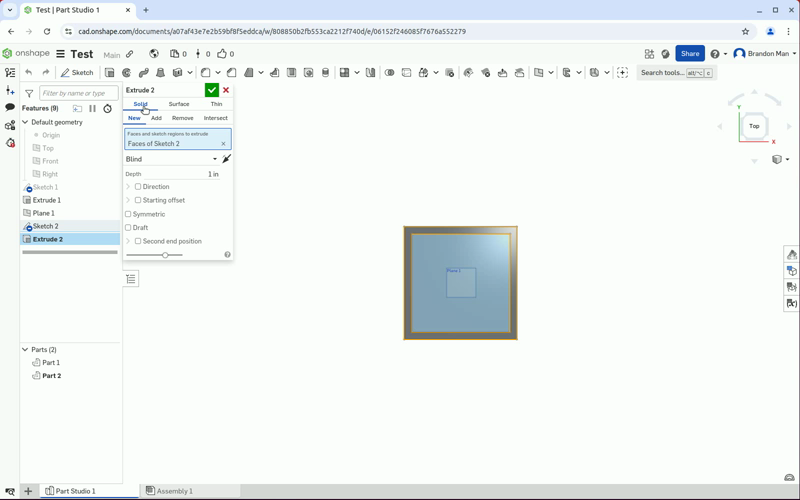
click(143, 106)
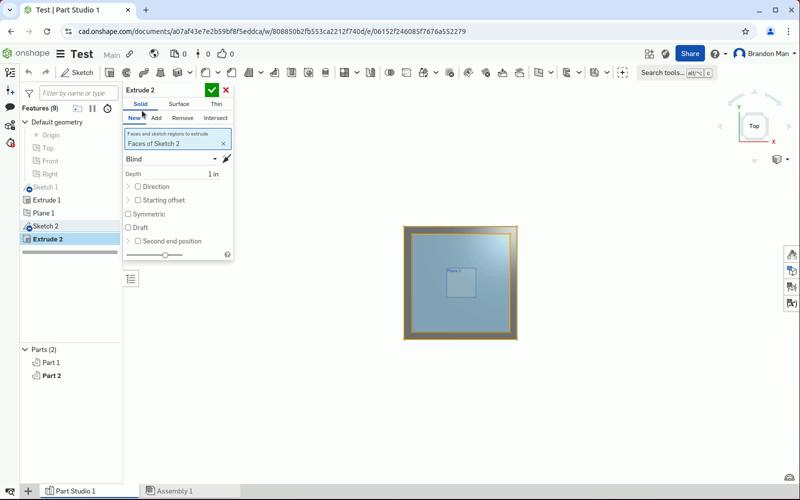
mouse_move(137, 120)
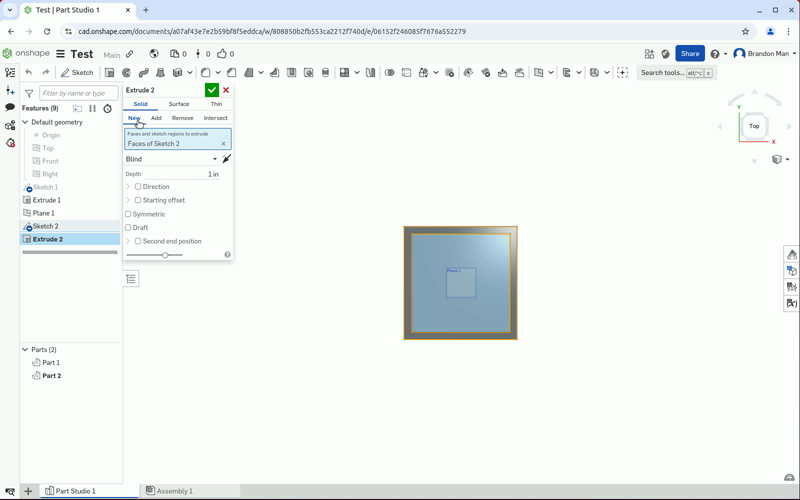
click(137, 120)
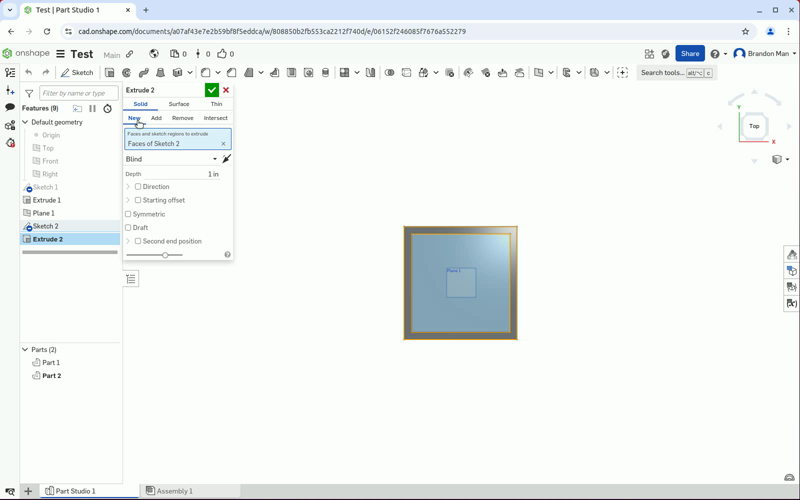
key(tab, 4)
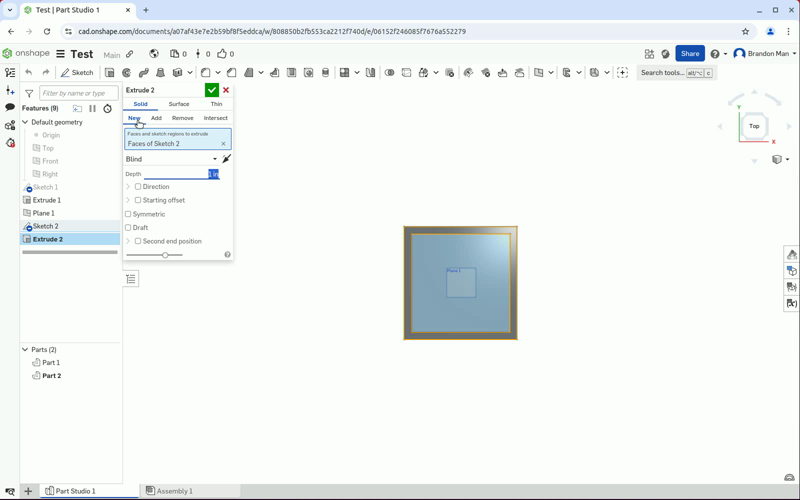
text(21.664)
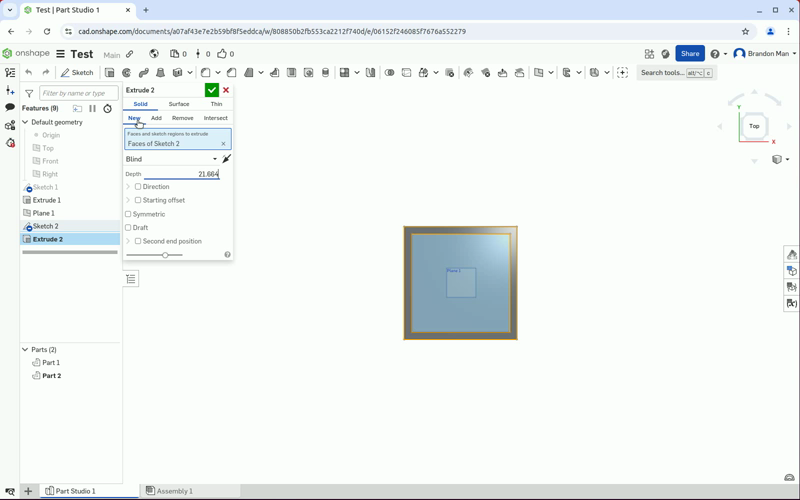
key(enter)
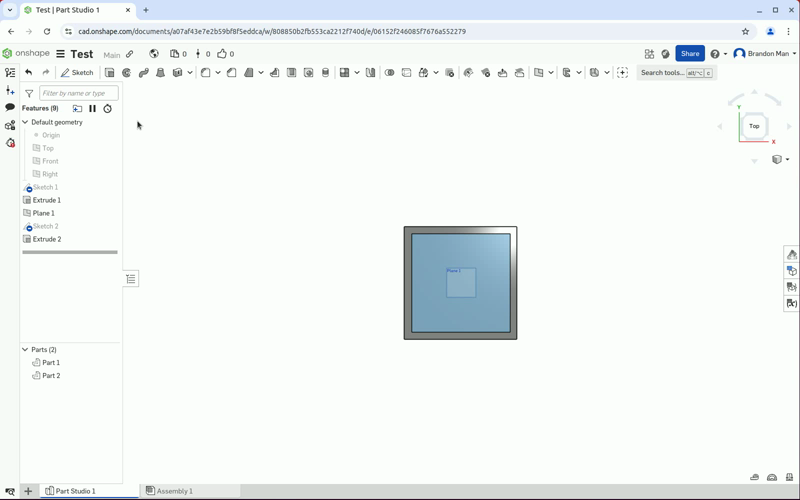
key(shift+h)
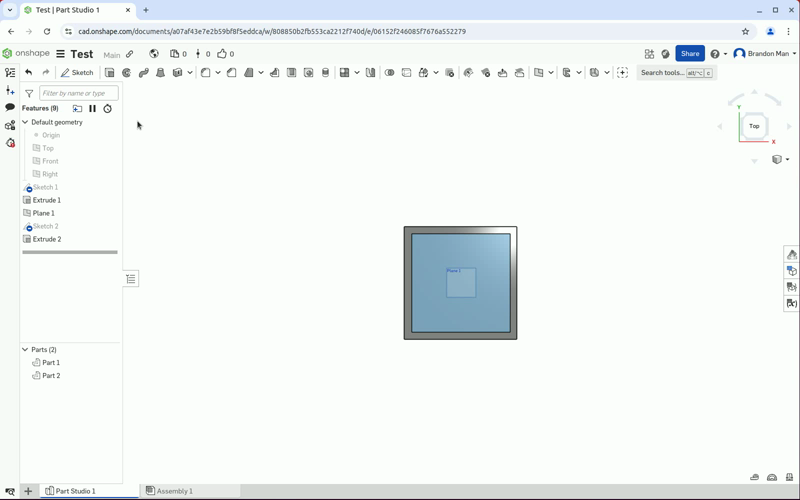
key(shift+h)
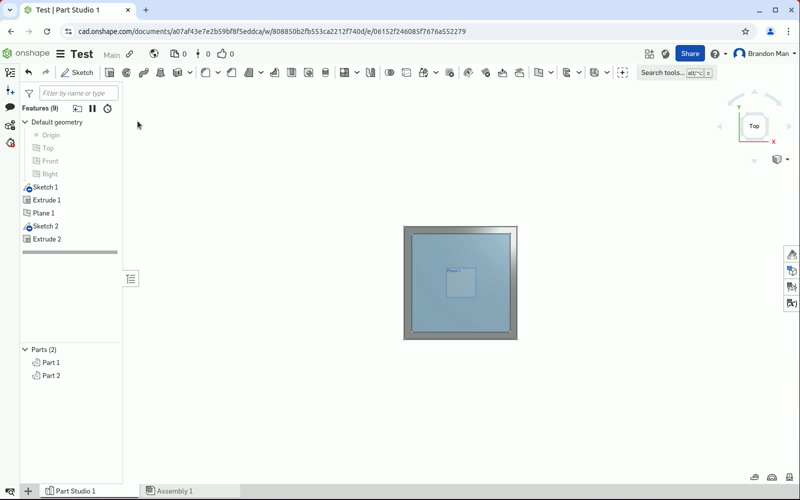
key(shift+7)
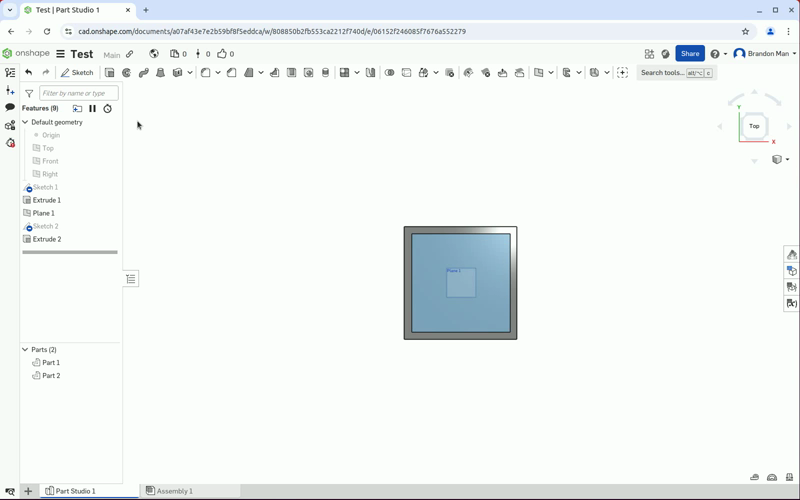
key(up, 3)
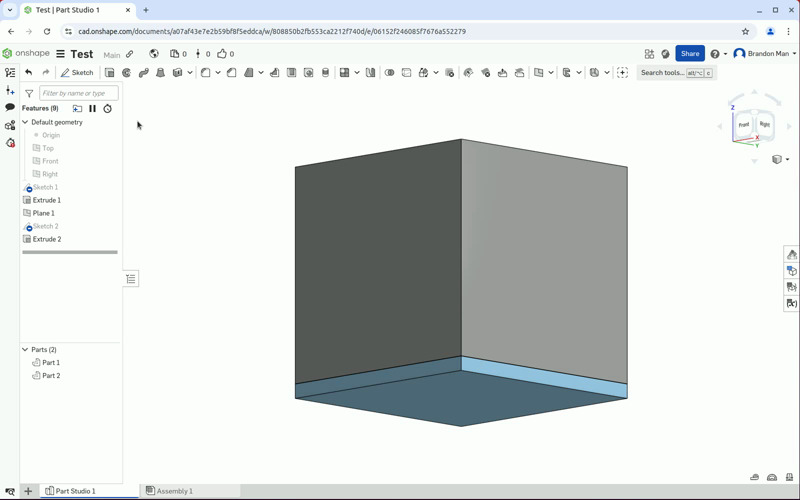
key(left, 3)
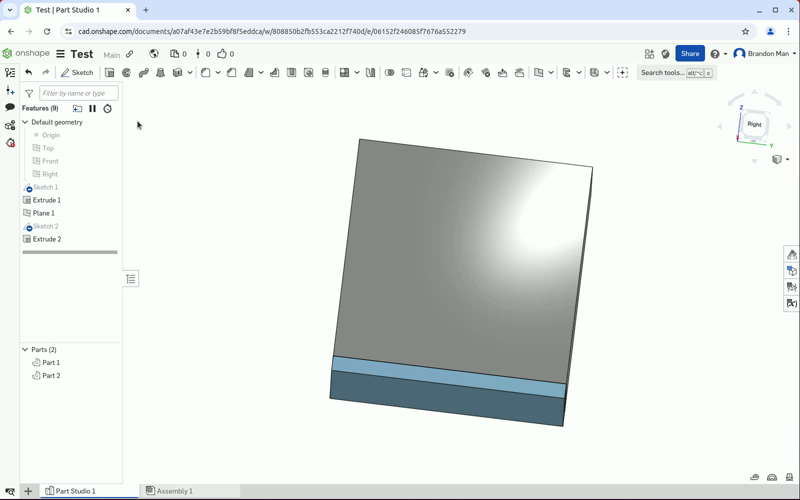
key(right, 3)
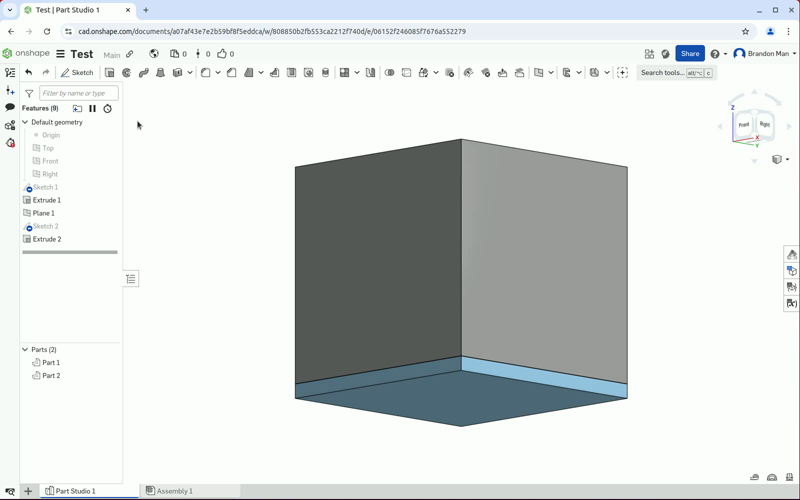
key(down, 3)
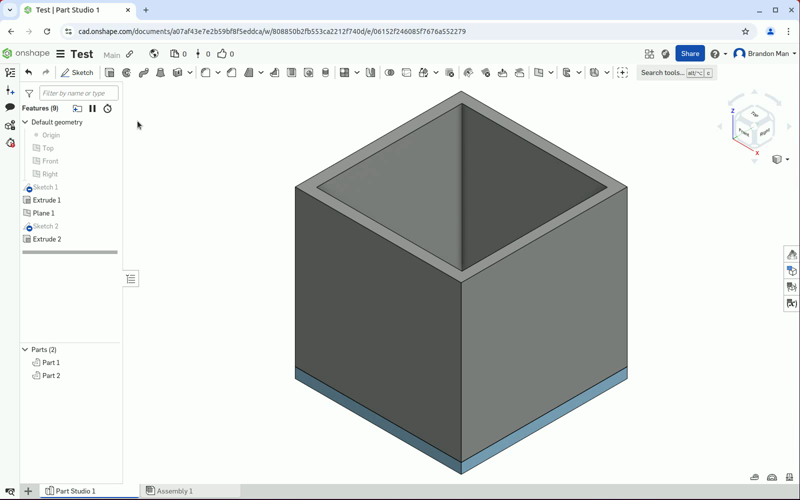
mouse_move(73, 189)
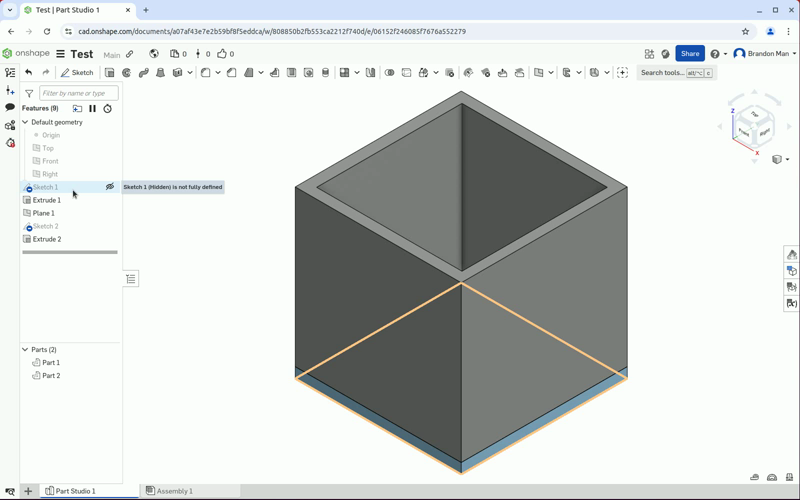
click(73, 189)